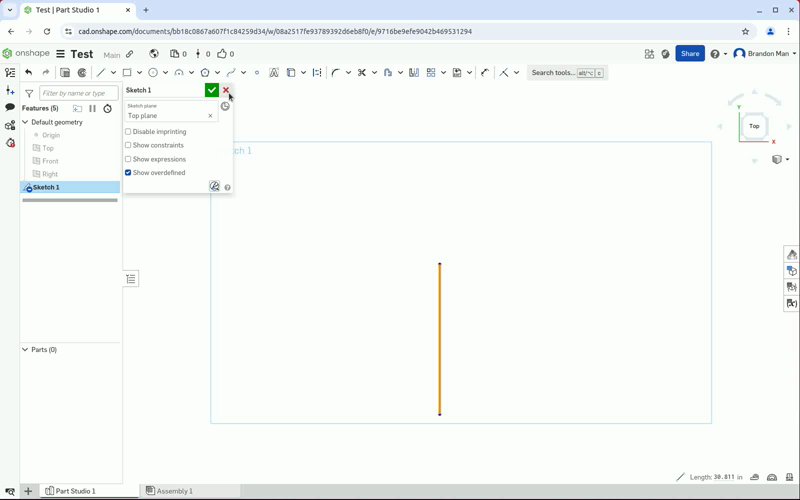
key(shift+h)
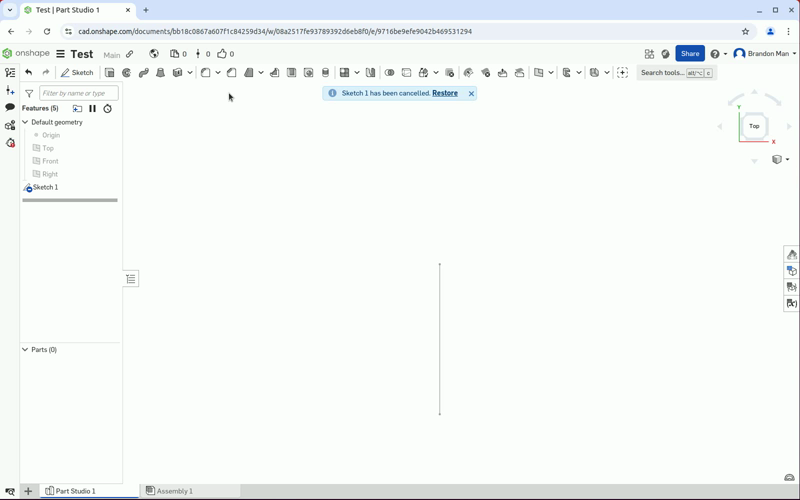
mouse_move(73, 352)
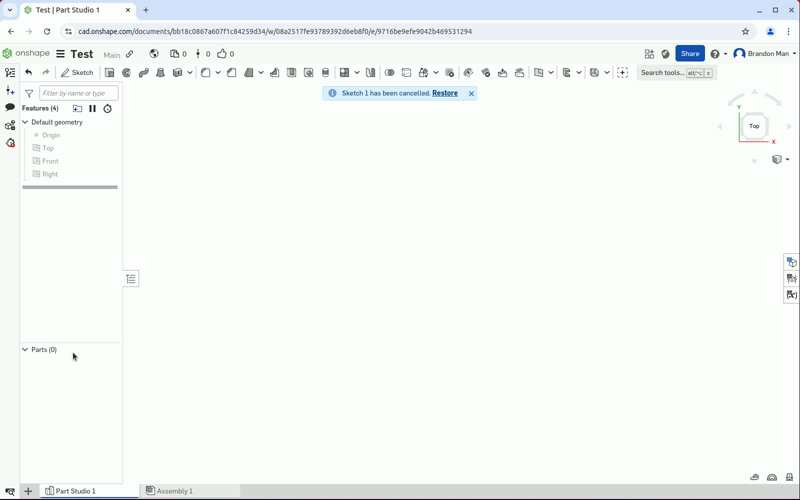
key(y)
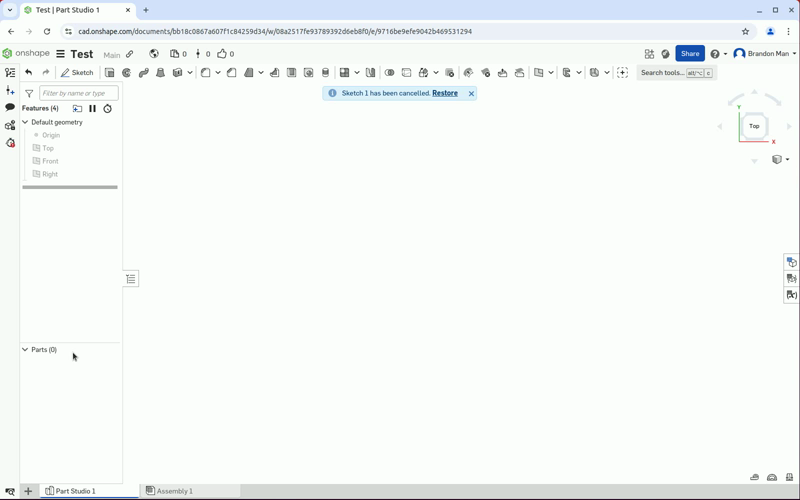
key(shift+p)
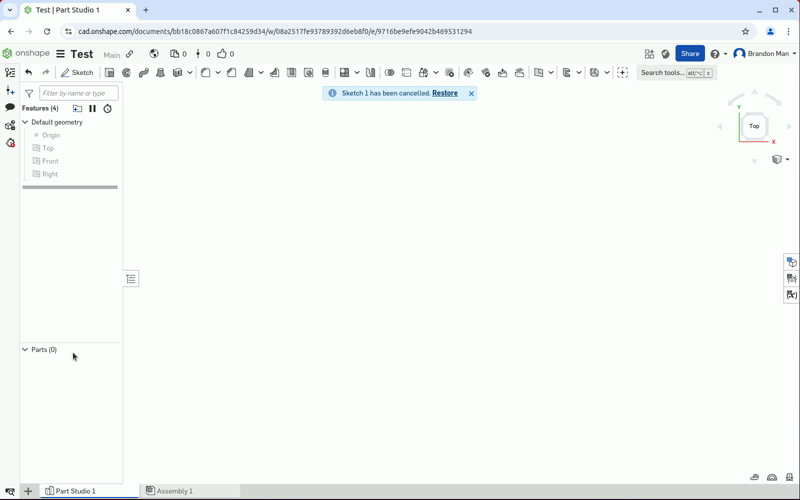
key(space)
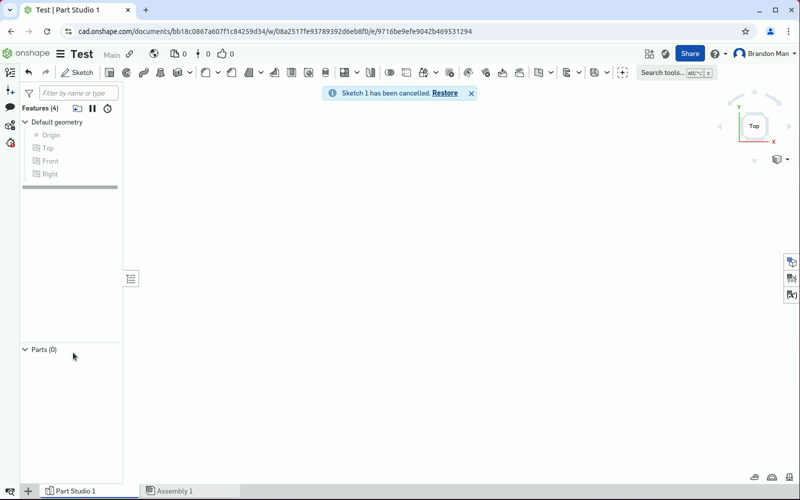
key_down(shift)
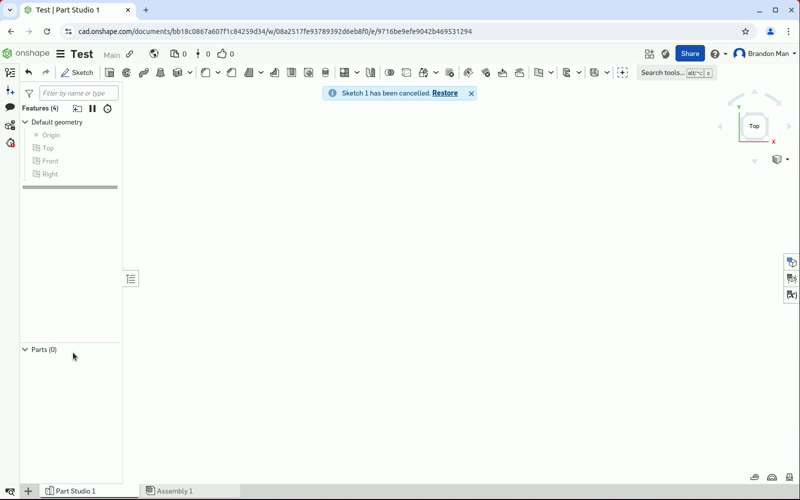
key(up)
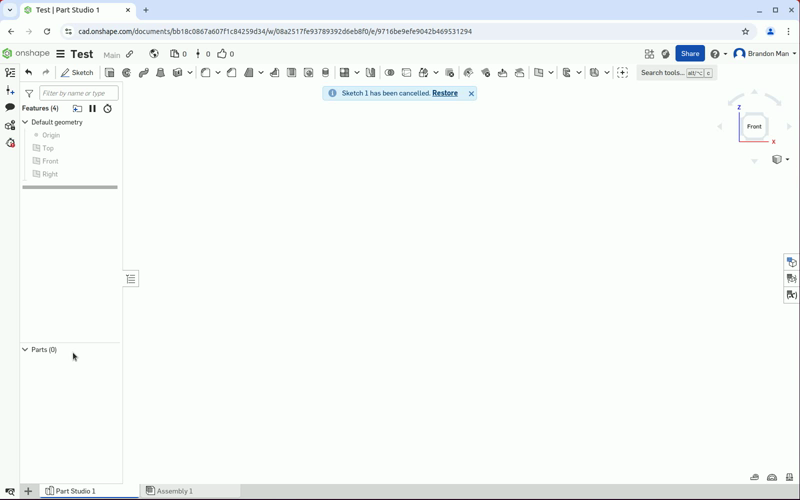
key_up(shift)
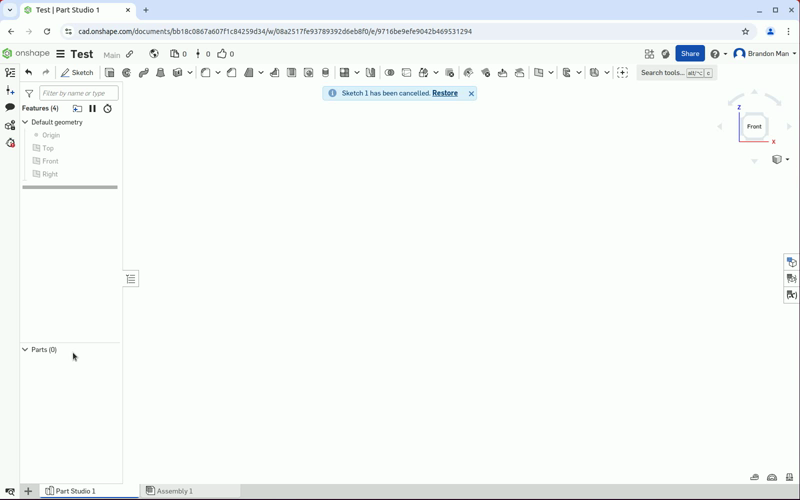
mouse_move(73, 352)
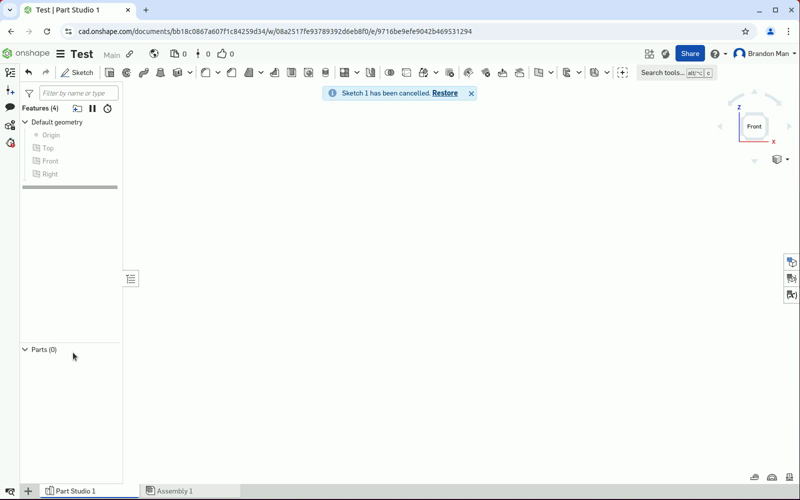
key(shift+y)
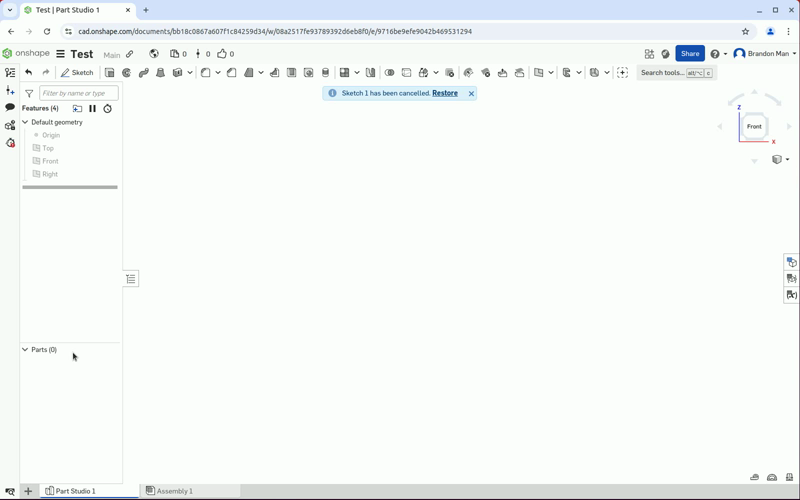
key(shift+s)
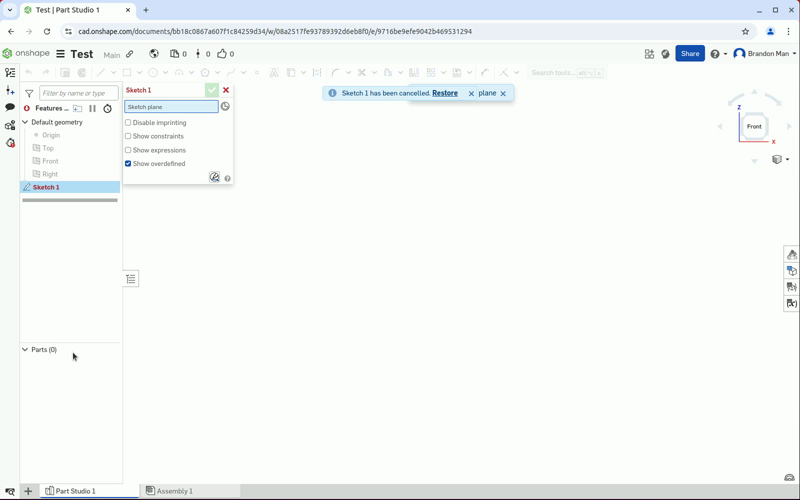
mouse_move(73, 163)
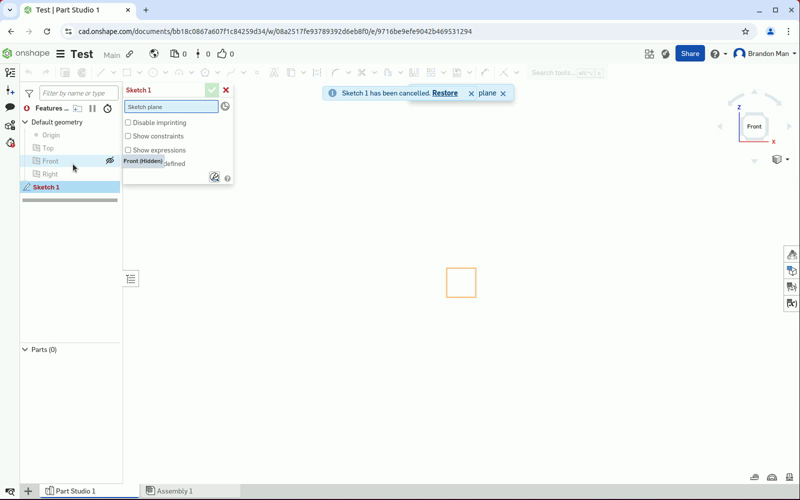
click(73, 163)
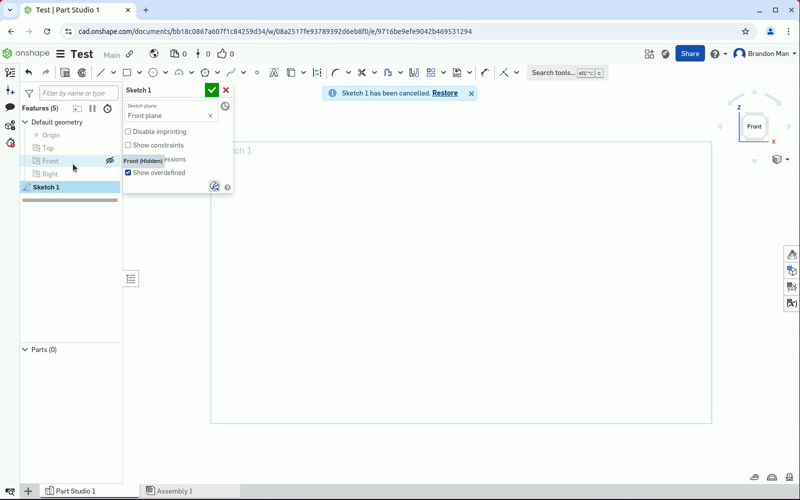
mouse_move(73, 352)
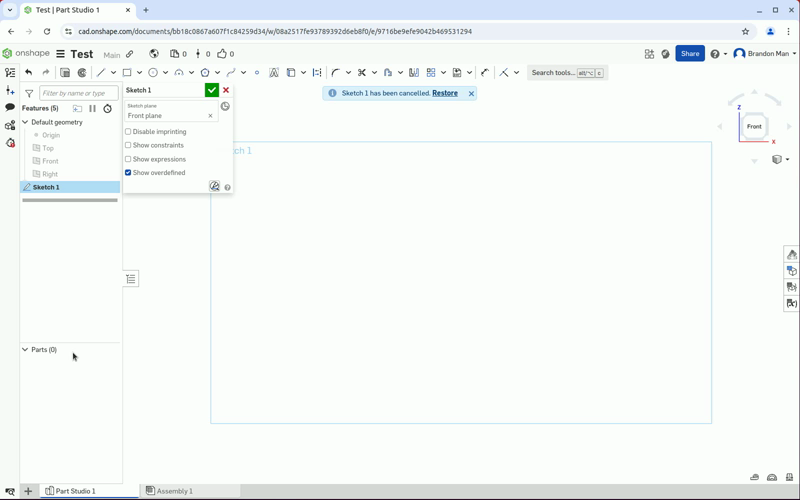
key(y)
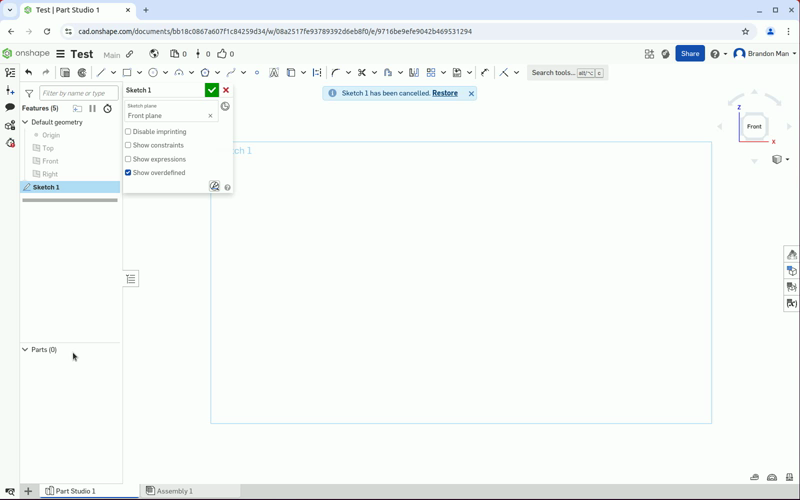
key(l)
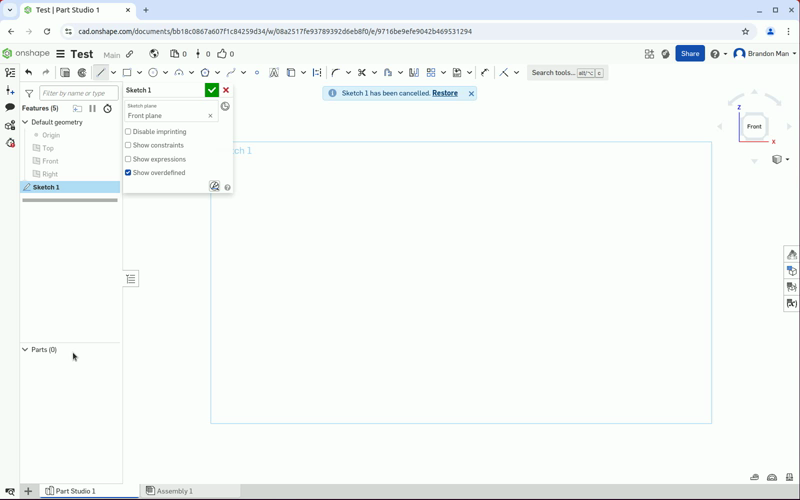
key_down(shift)
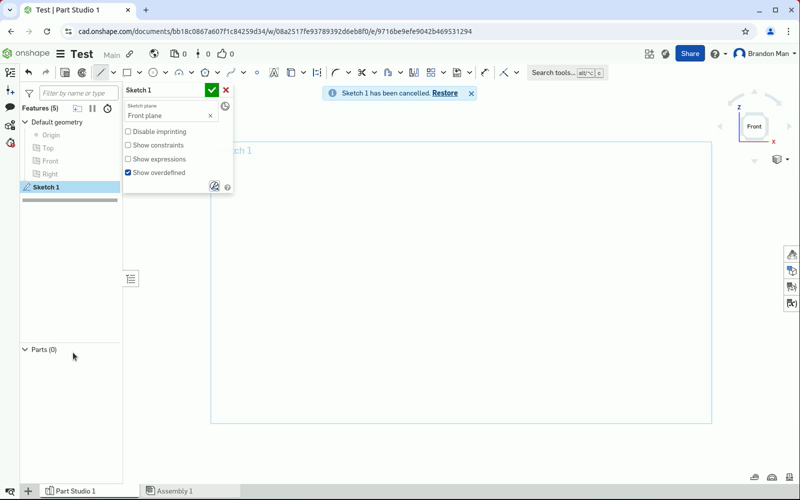
mouse_move(386, 380)
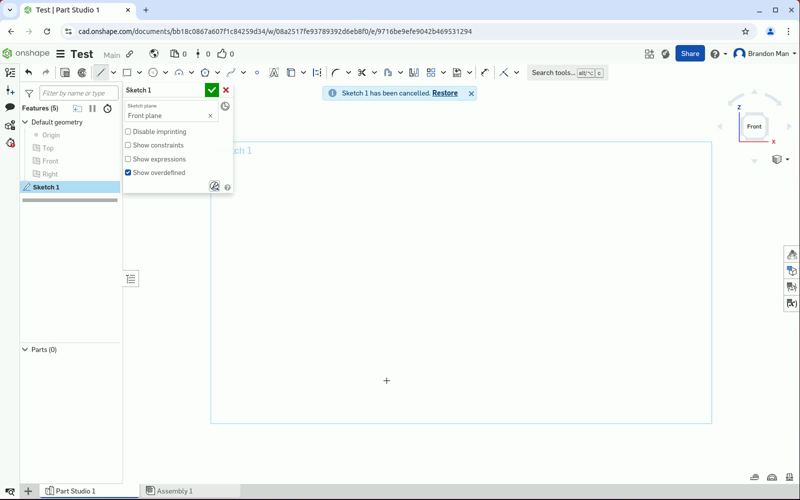
click(386, 380)
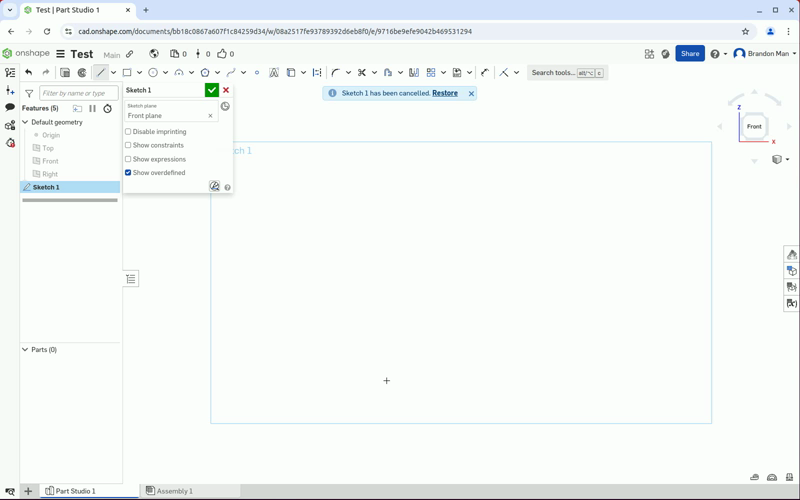
key_up(shift)
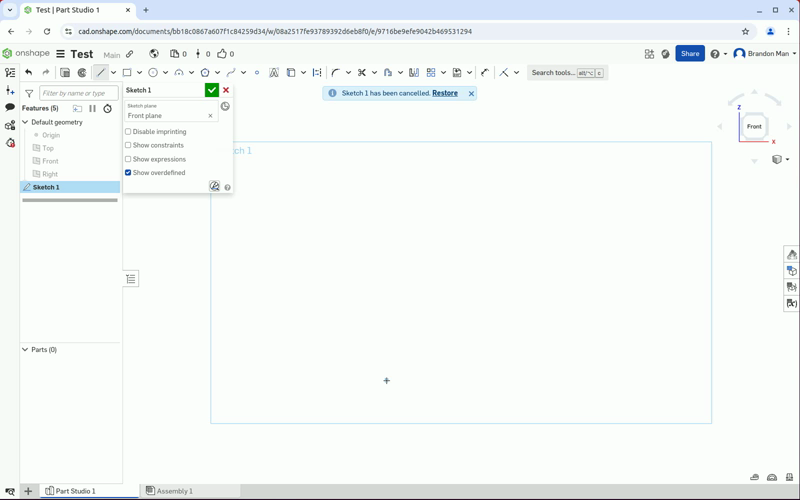
key_down(shift)
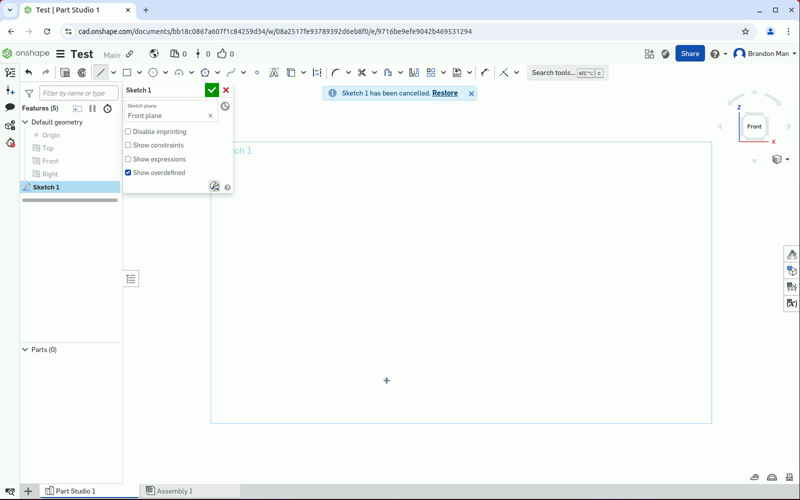
mouse_move(533, 380)
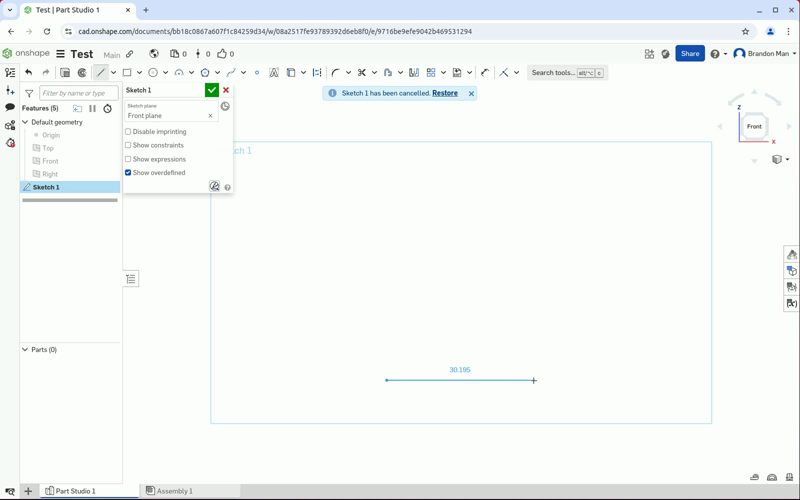
click(533, 380)
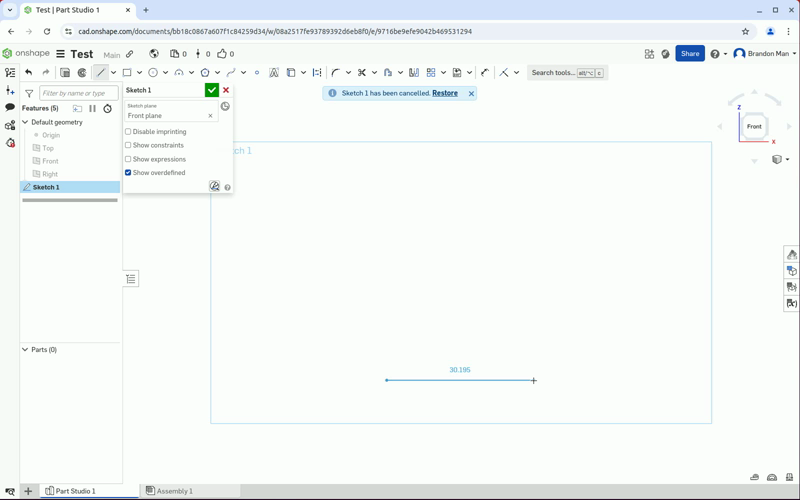
key_up(shift)
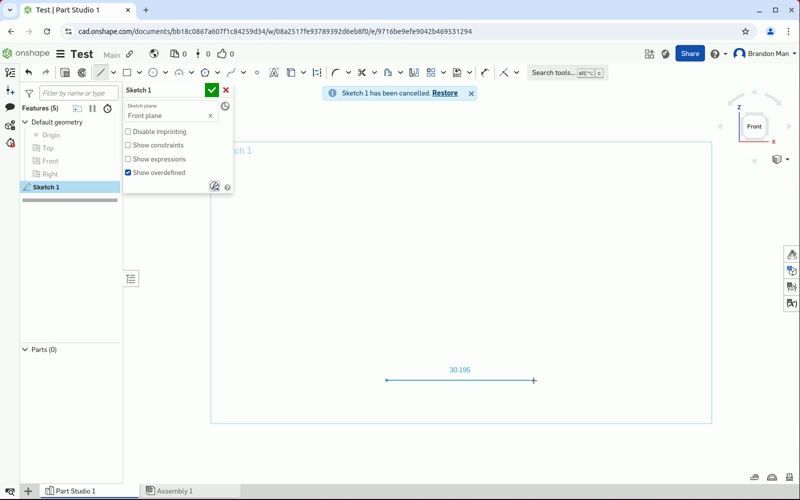
key_down(shift)
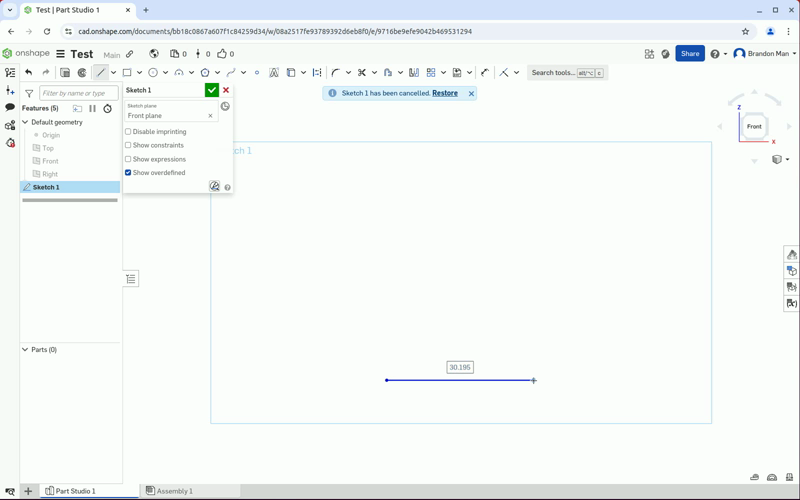
mouse_move(533, 186)
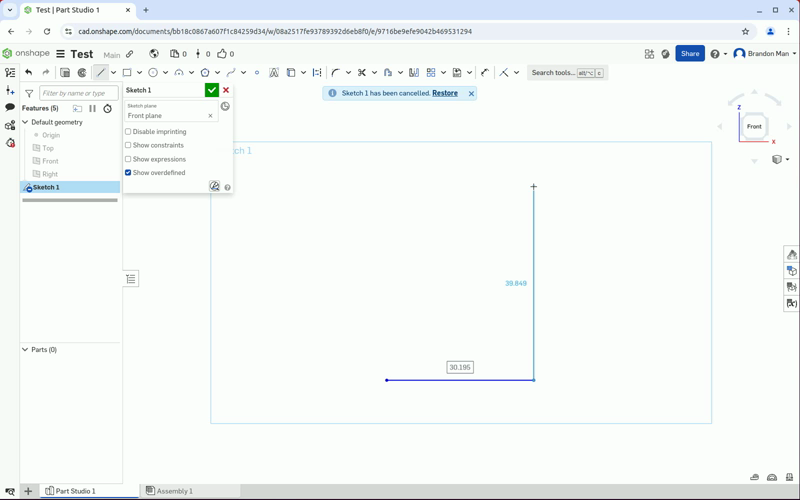
click(533, 186)
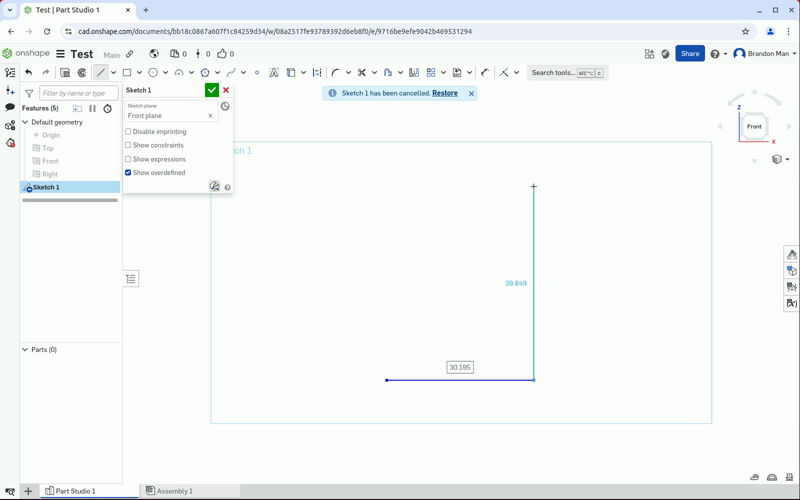
key_up(shift)
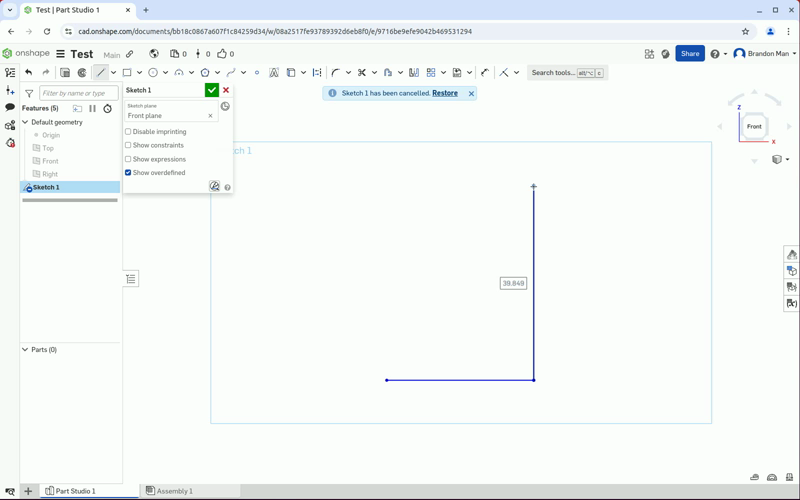
key_down(shift)
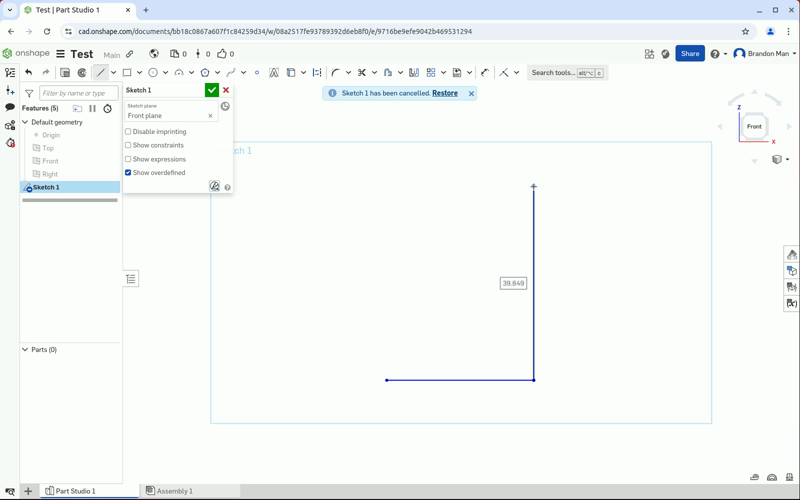
mouse_move(386, 186)
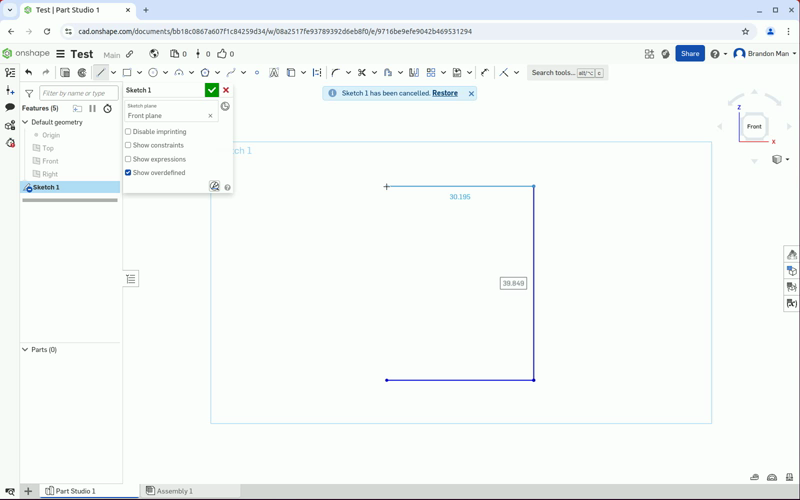
click(386, 186)
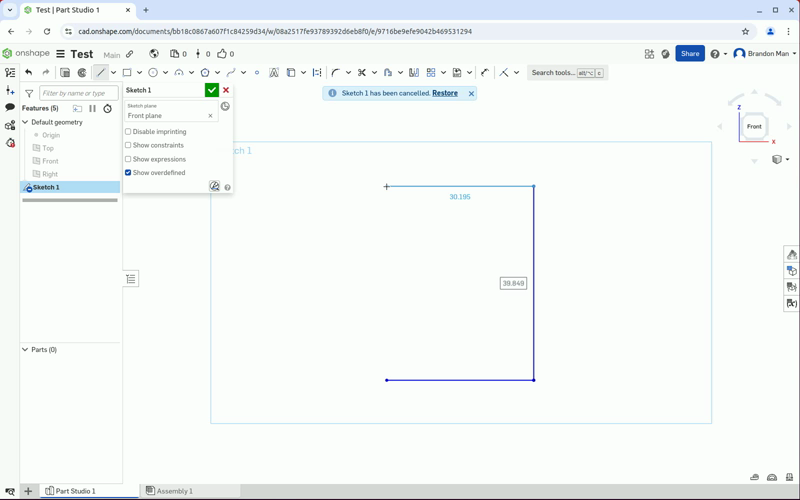
key_up(shift)
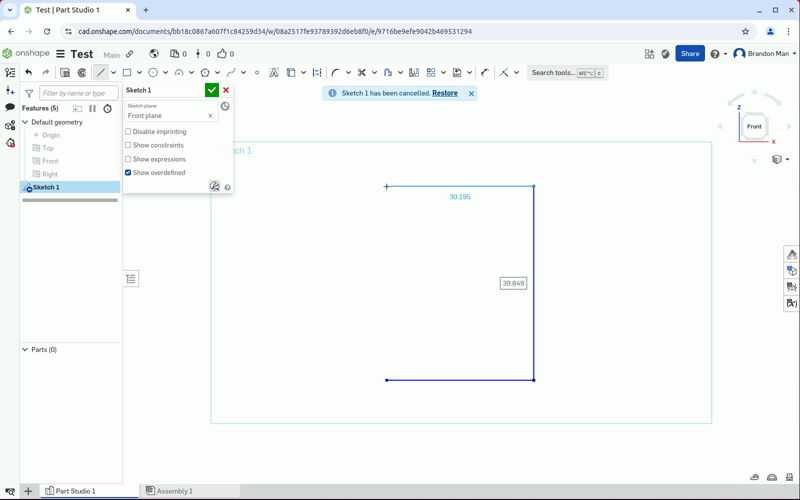
key_down(shift)
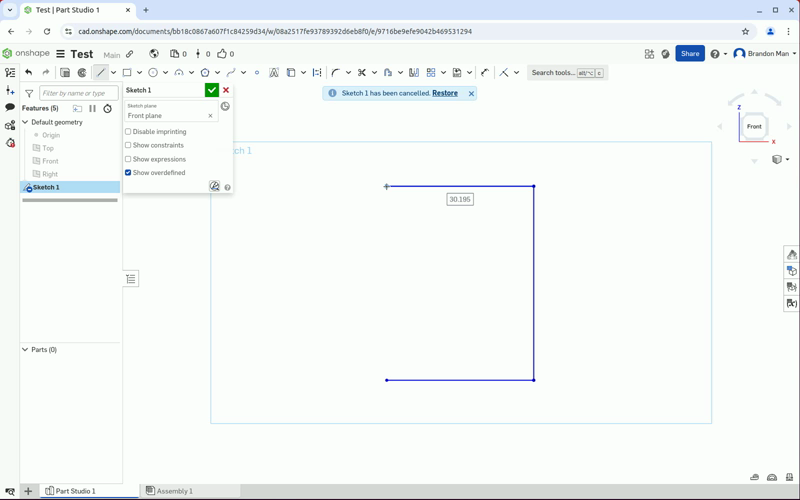
mouse_move(386, 380)
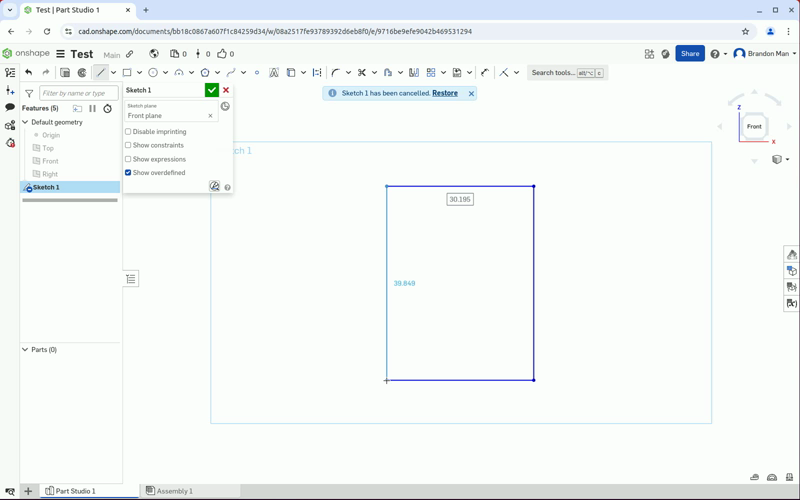
key_up(shift)
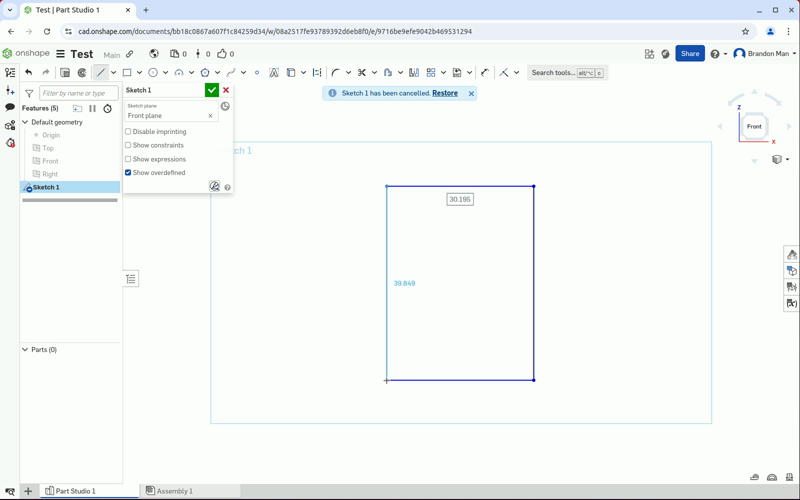
click(386, 380)
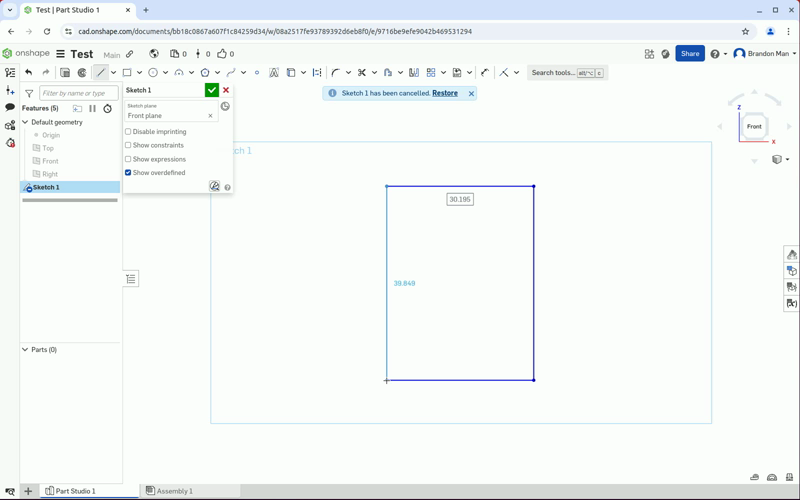
key(esc)
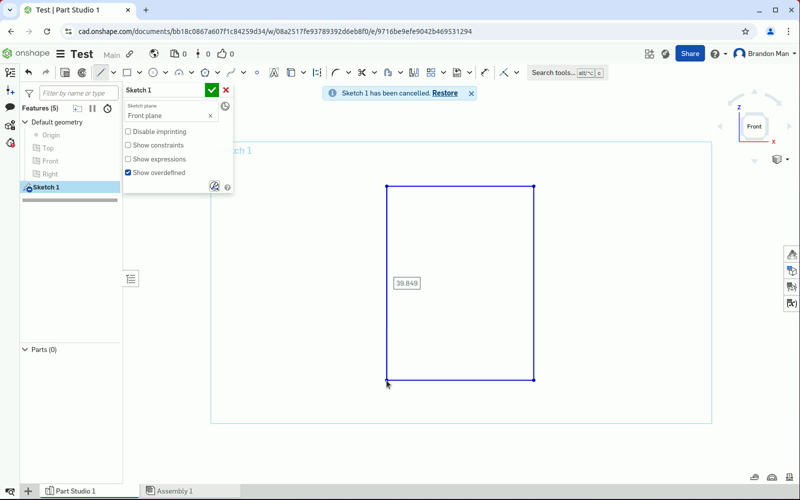
key(l)
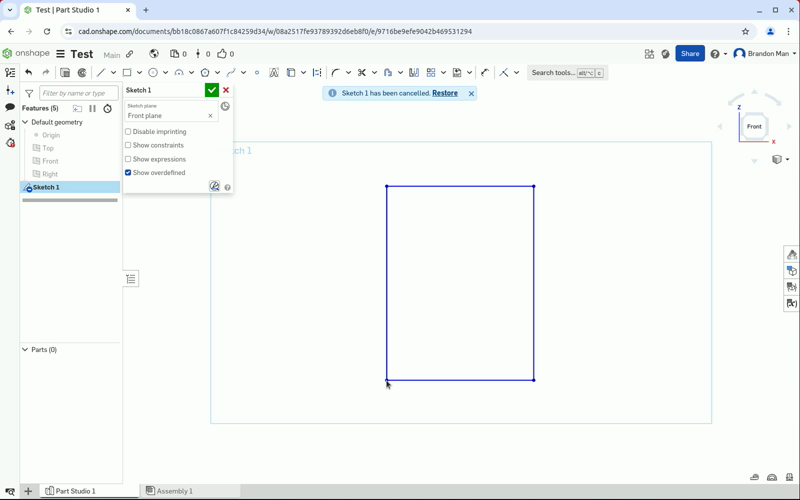
key_down(shift)
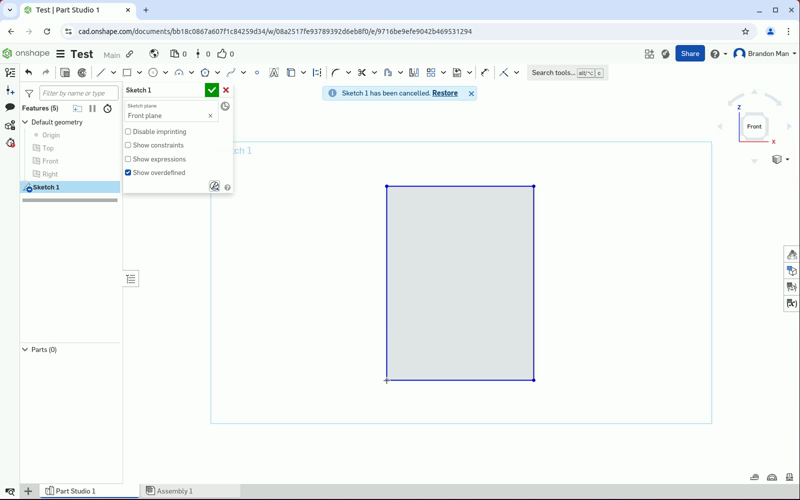
mouse_move(391, 375)
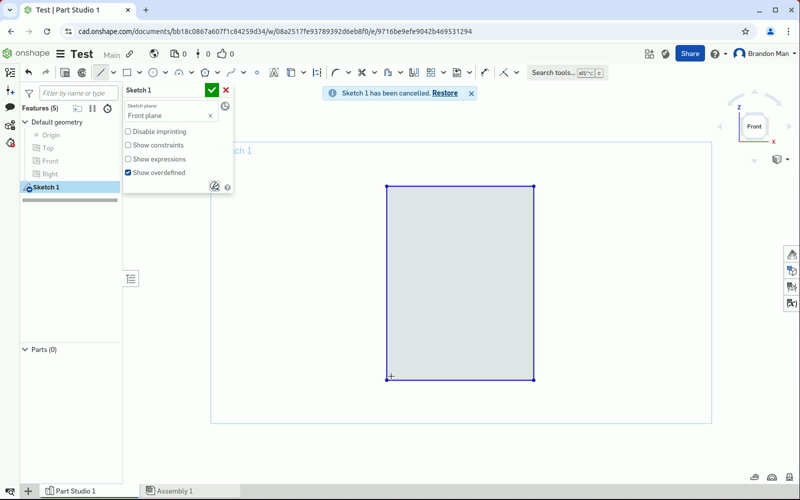
click(391, 375)
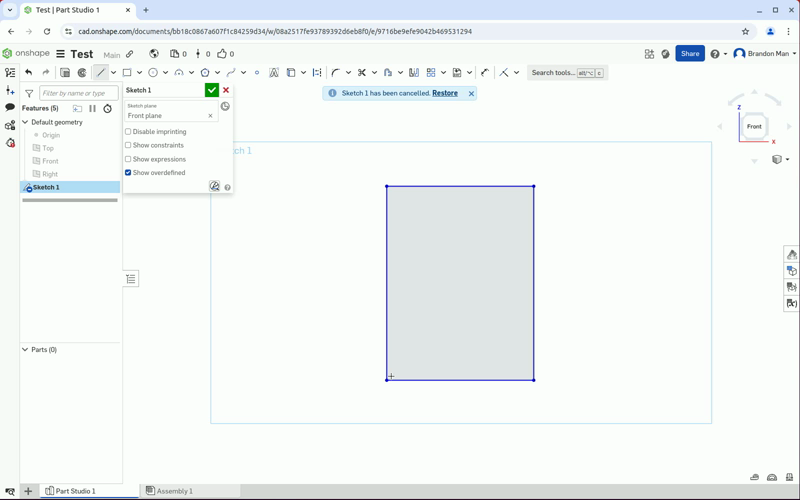
key_up(shift)
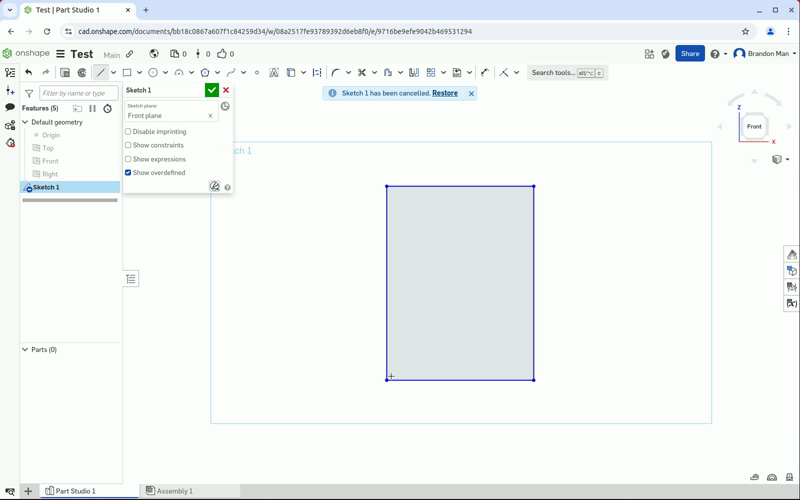
key_down(shift)
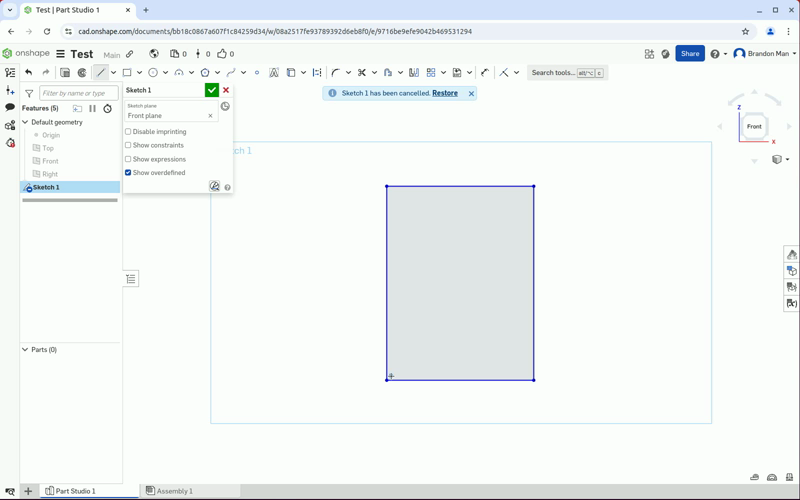
mouse_move(529, 375)
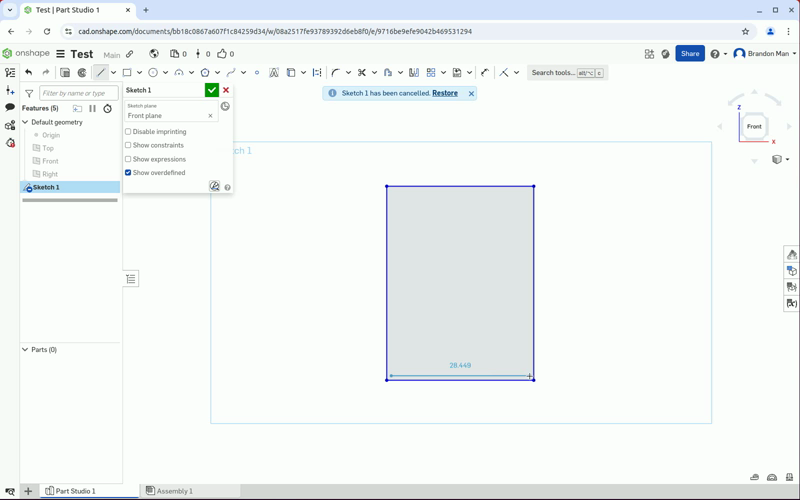
click(529, 375)
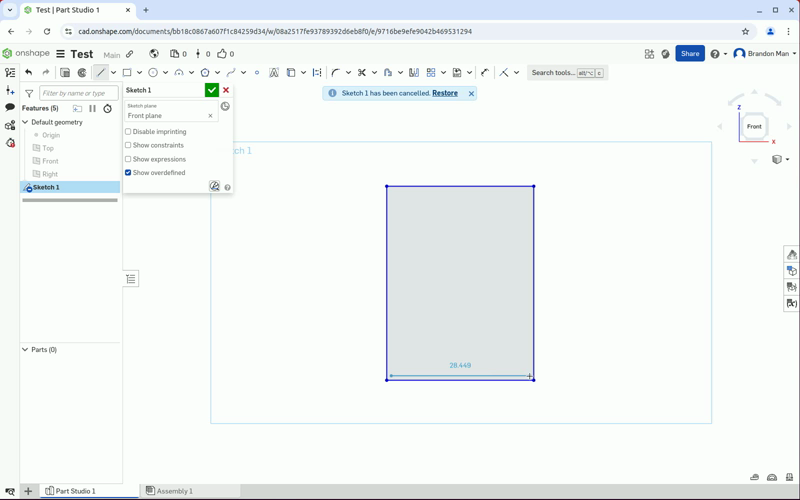
key_up(shift)
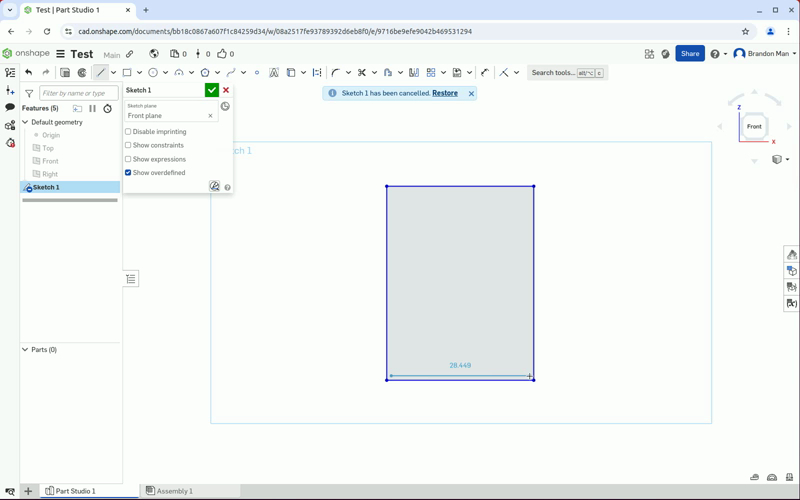
key_down(shift)
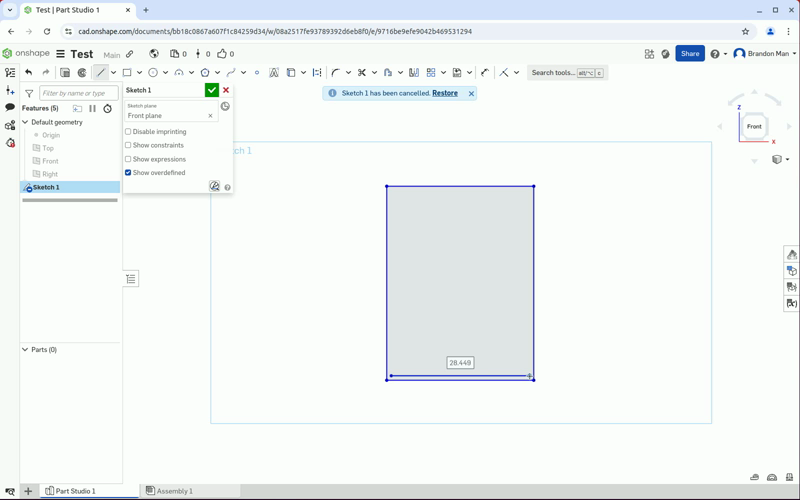
mouse_move(529, 190)
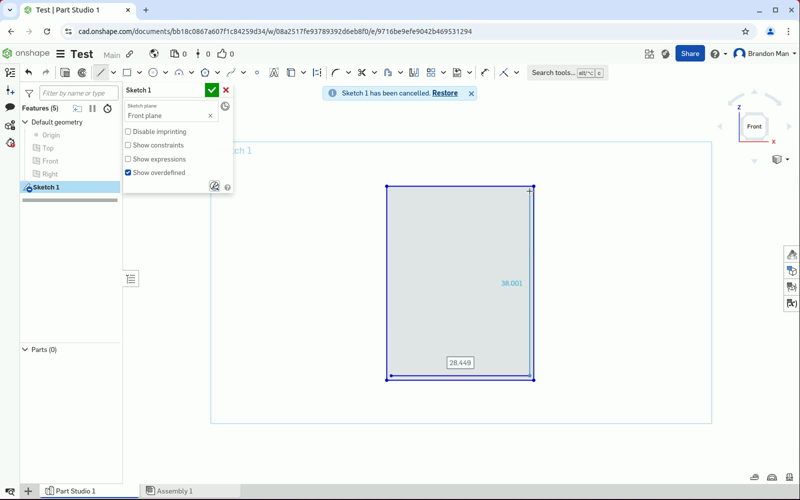
click(529, 190)
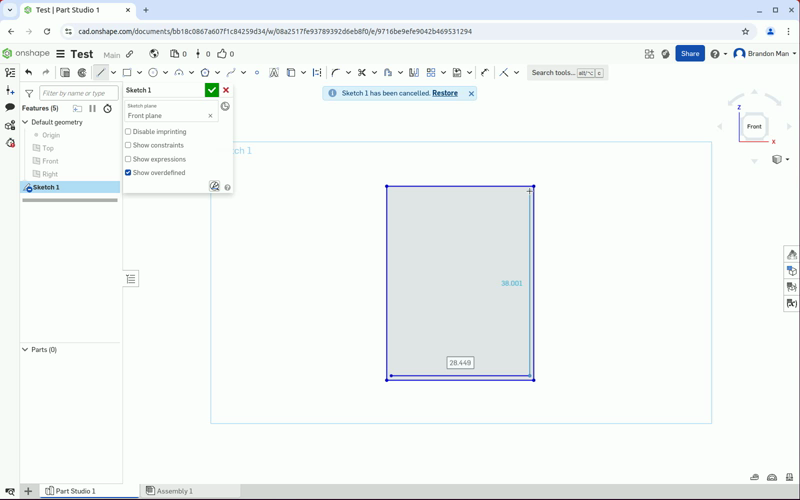
key_up(shift)
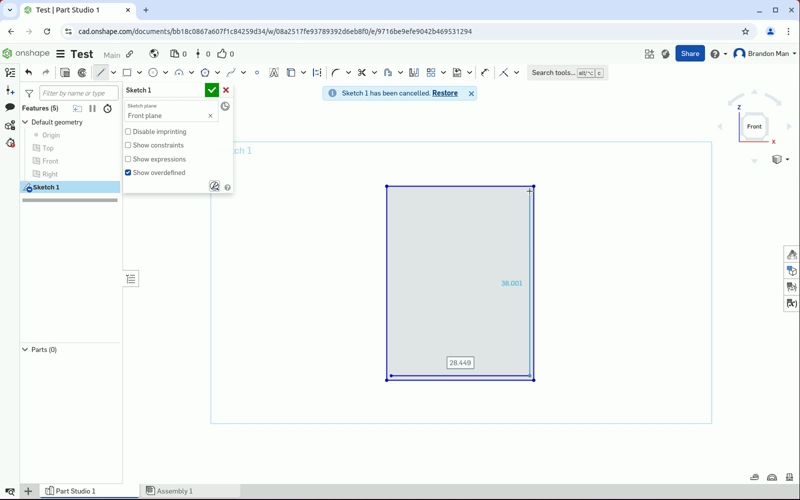
key_down(shift)
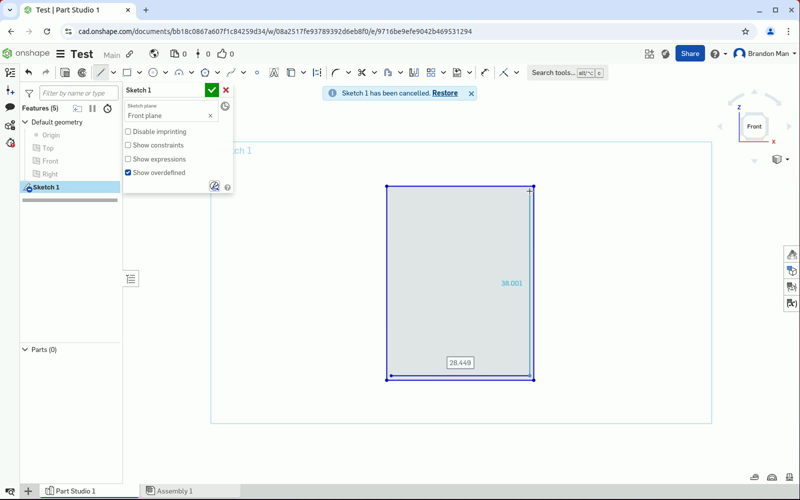
mouse_move(391, 190)
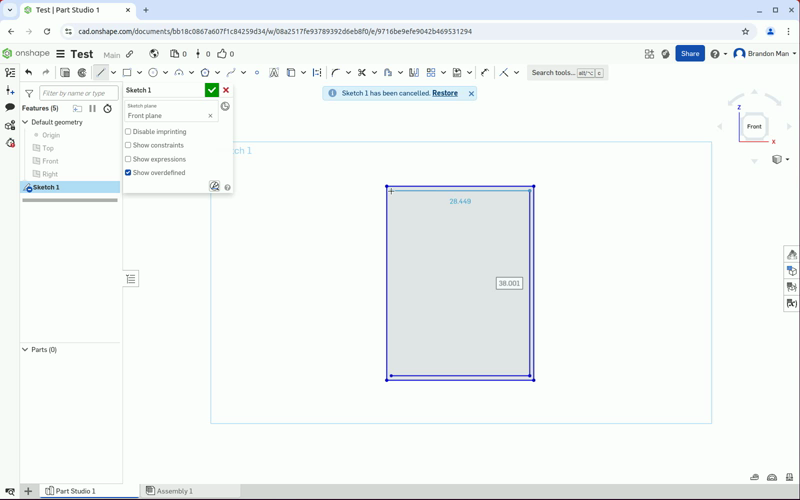
click(391, 190)
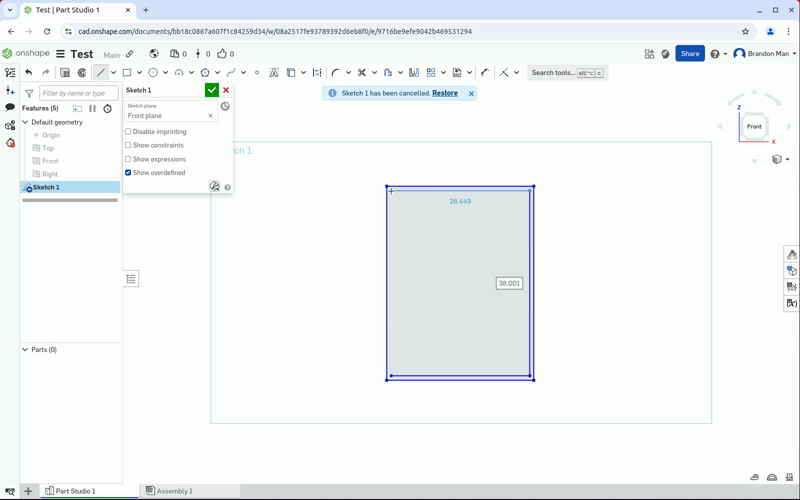
key_up(shift)
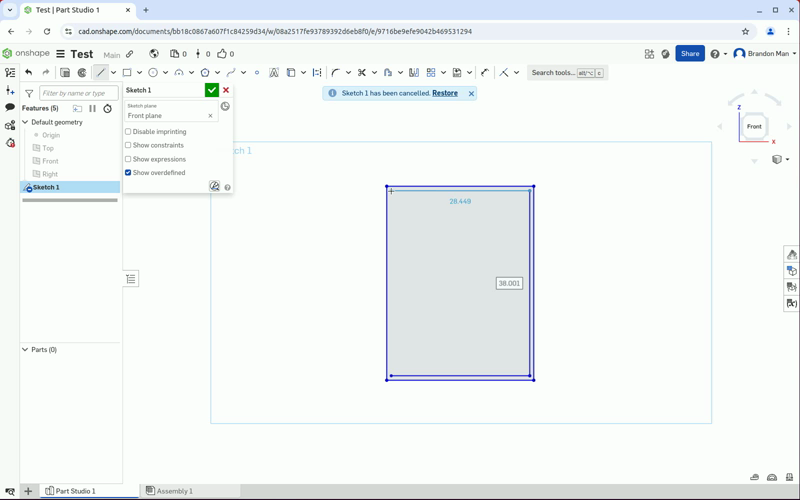
key_down(shift)
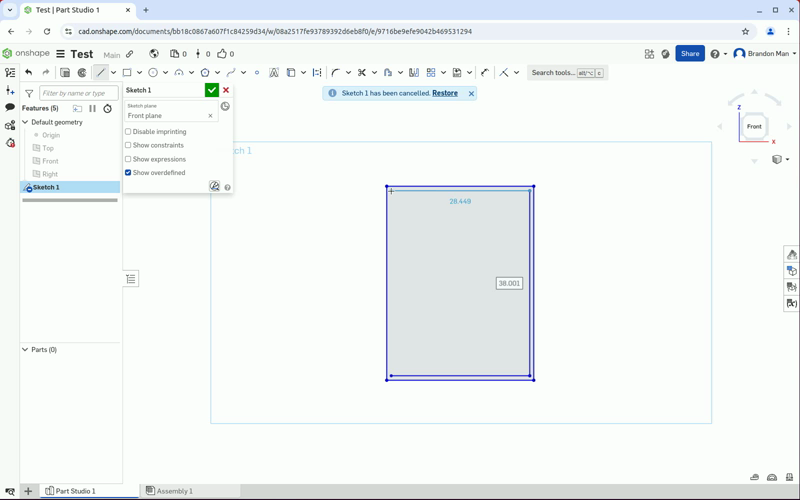
mouse_move(391, 375)
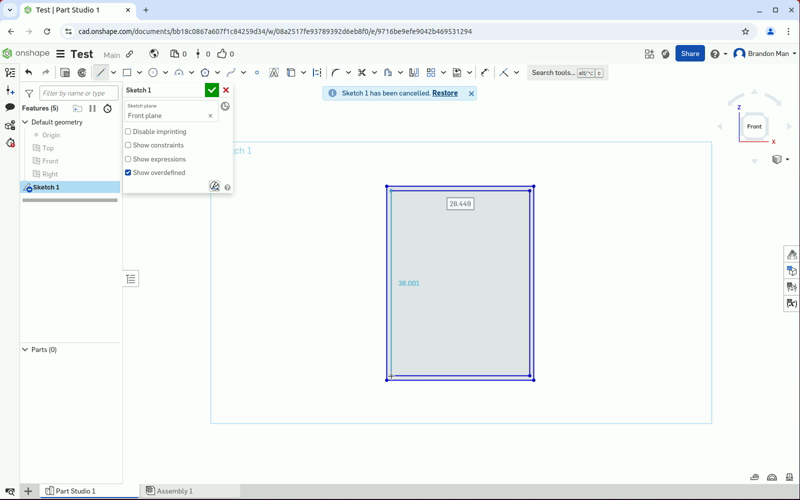
key_up(shift)
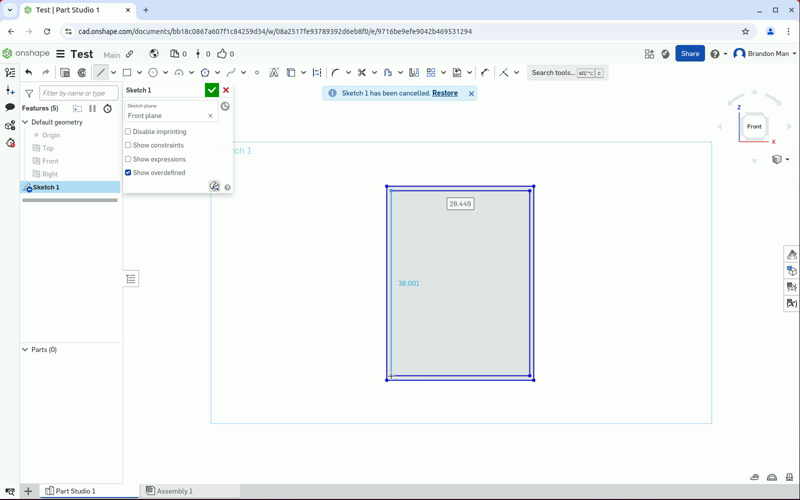
click(391, 375)
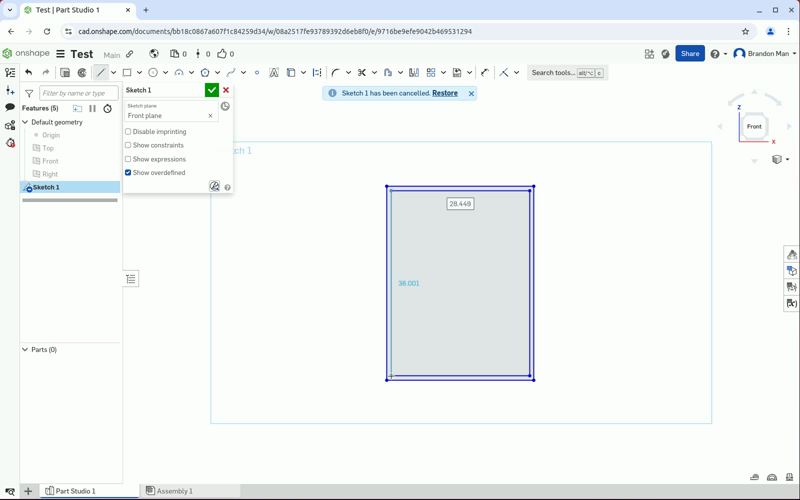
key(esc)
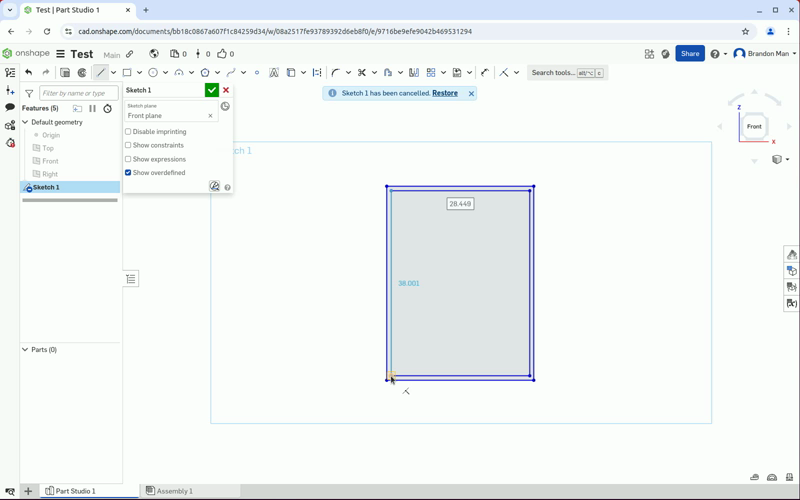
mouse_move(388, 261)
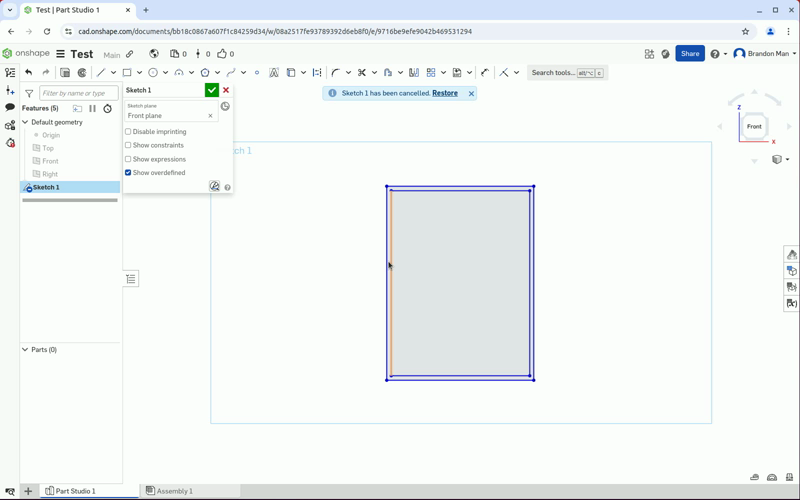
click(388, 261)
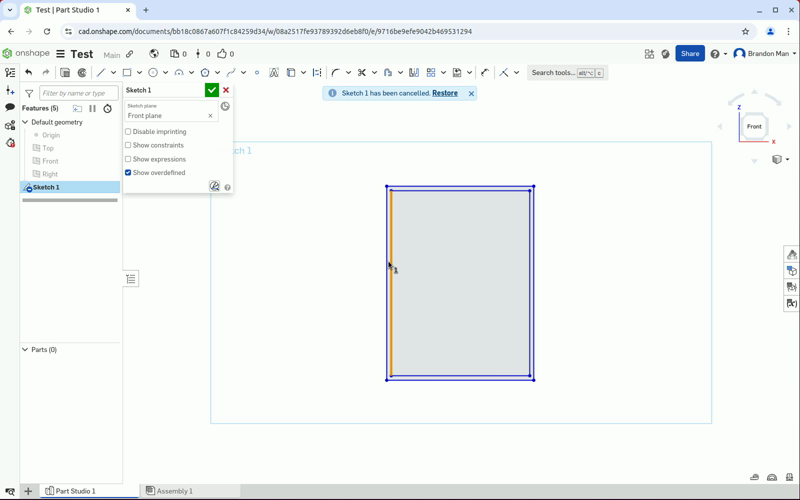
mouse_move(73, 352)
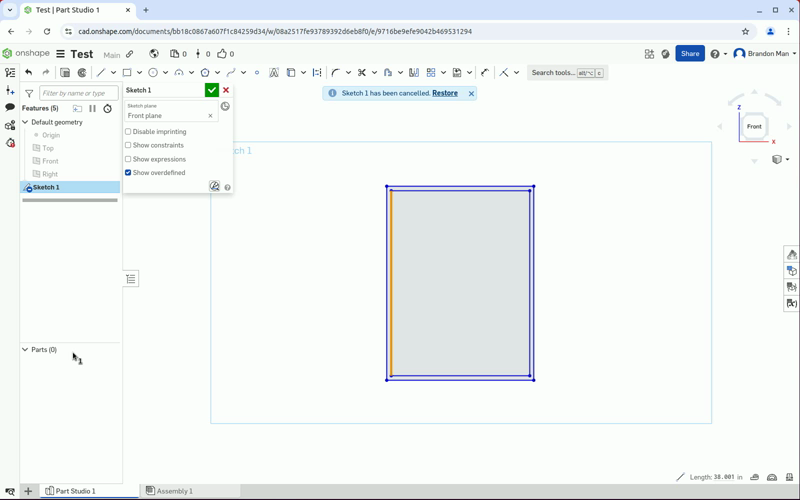
key(shift+y)
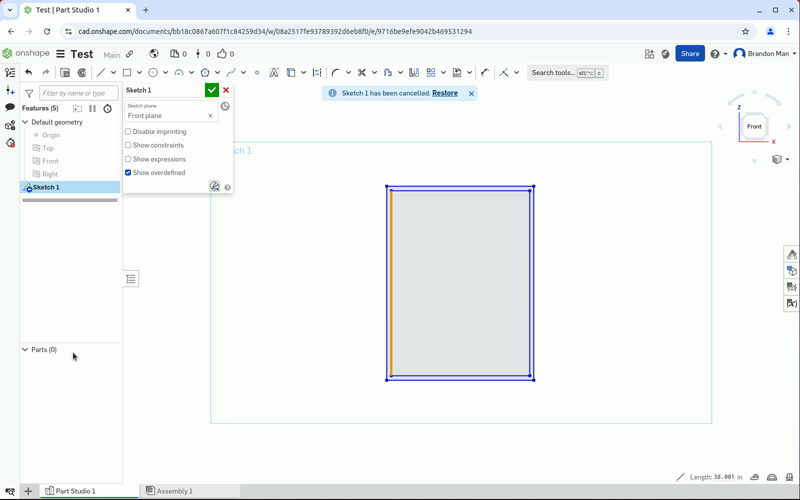
key(shift+e)
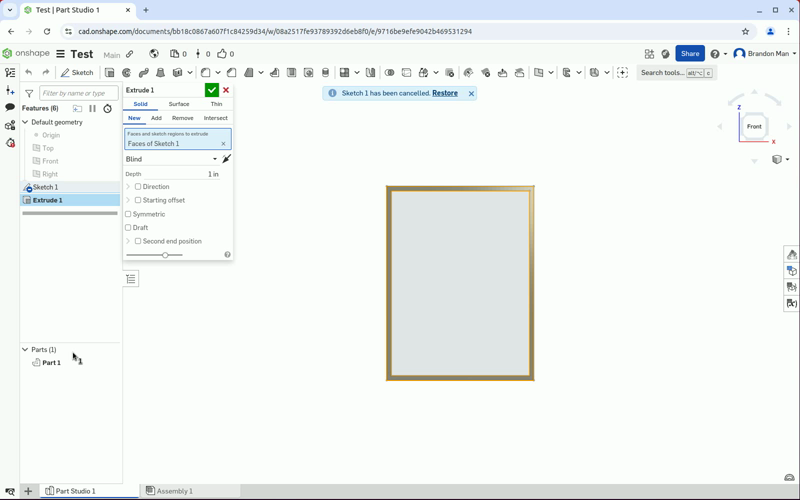
mouse_move(143, 106)
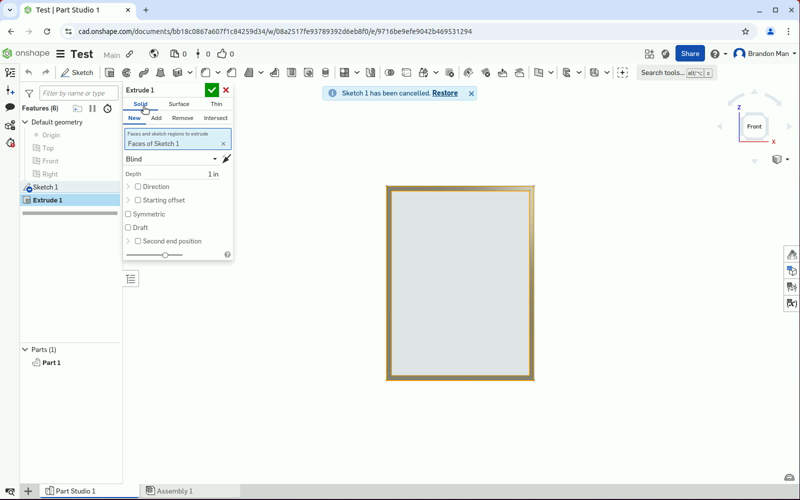
click(143, 106)
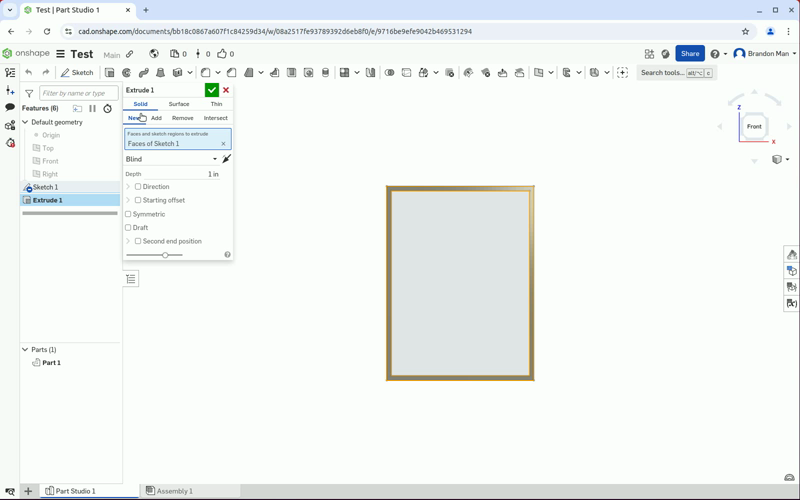
mouse_move(137, 120)
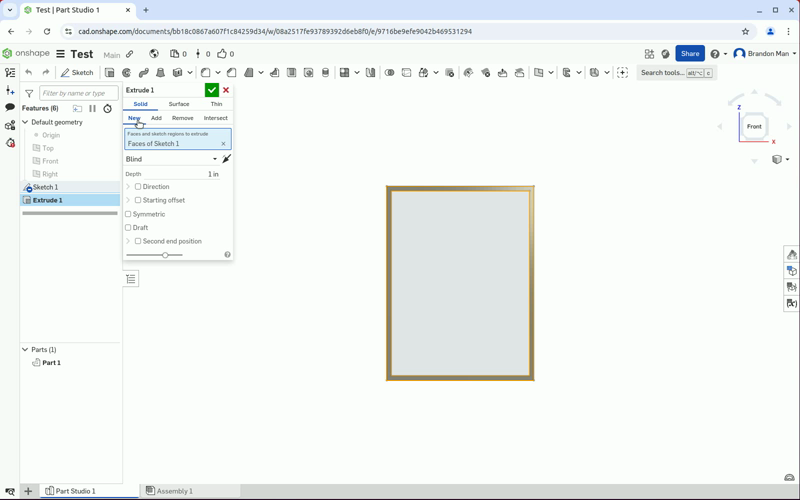
click(137, 120)
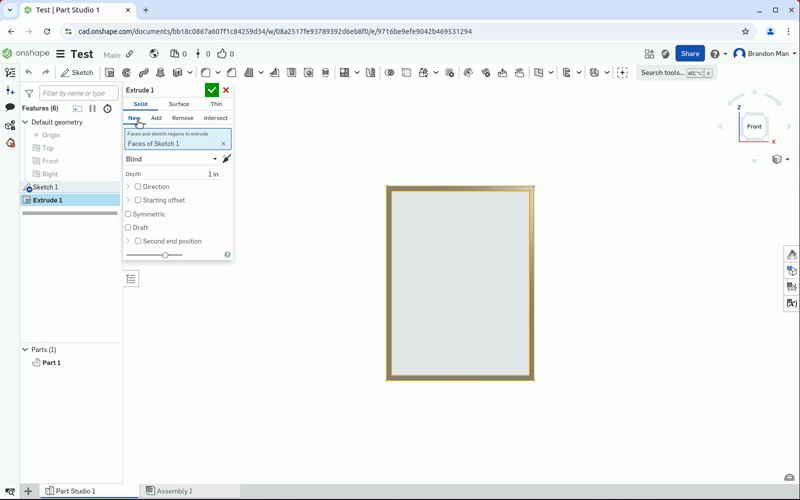
key(tab, 4)
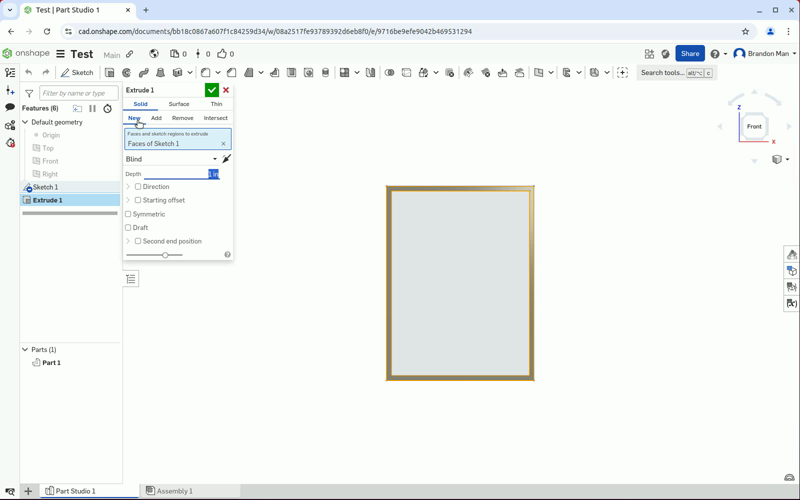
text(3.37)
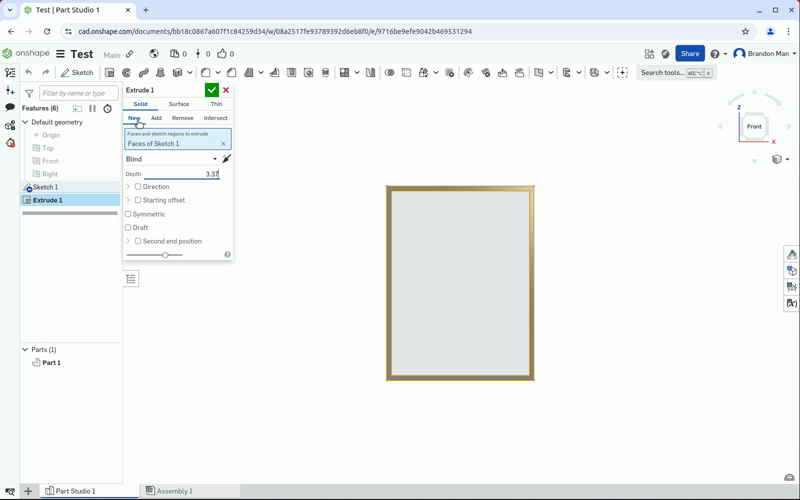
key(enter)
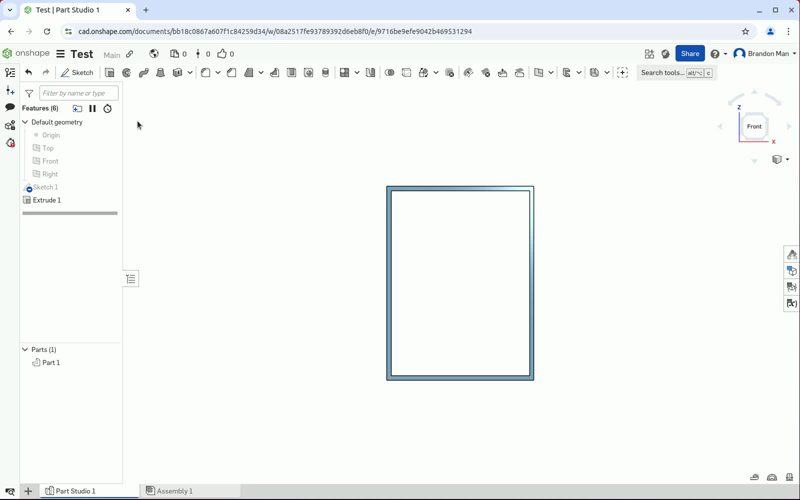
key(shift+h)
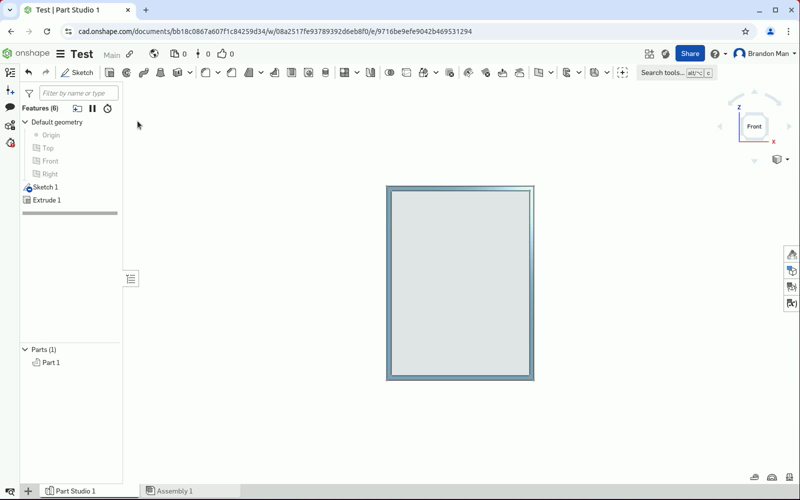
key(shift+h)
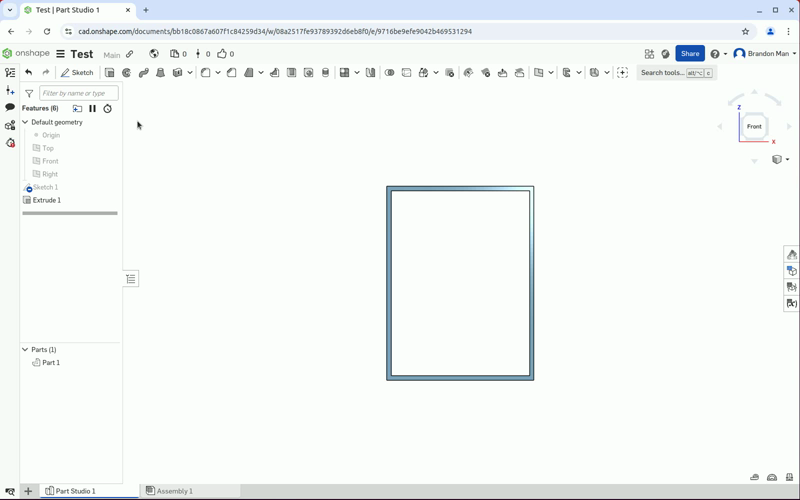
mouse_move(73, 189)
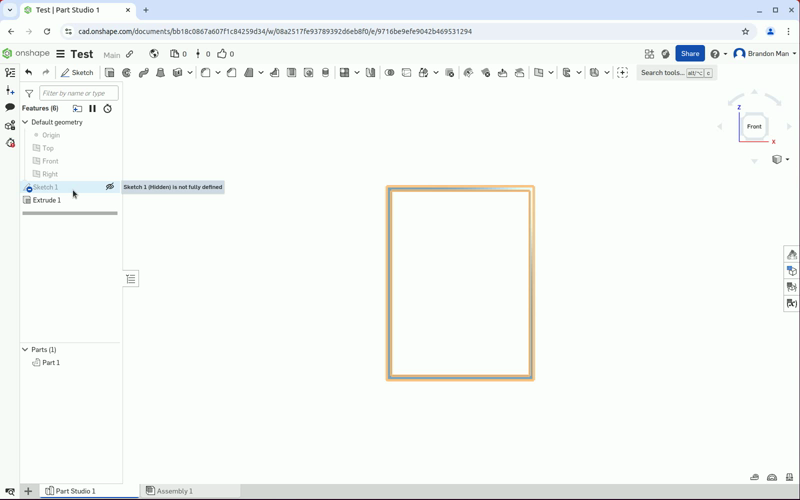
click(73, 189)
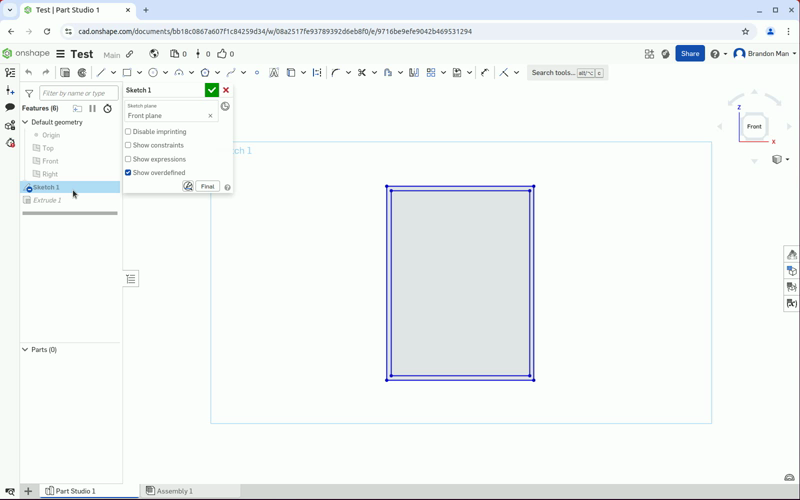
mouse_move(229, 92)
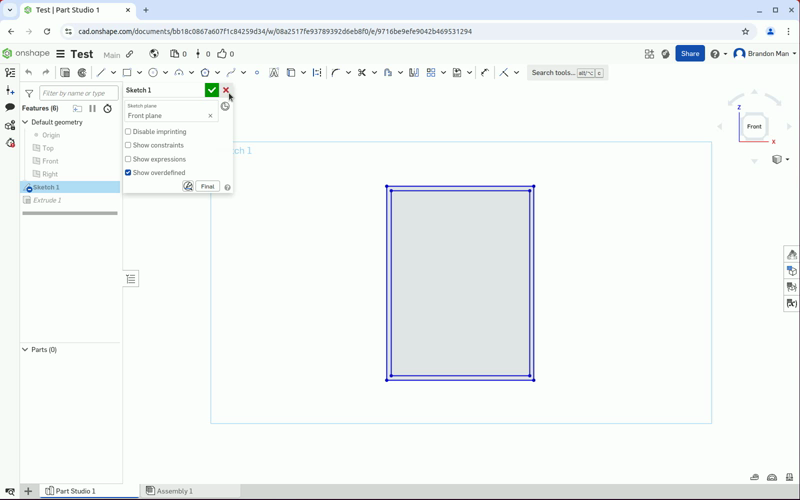
click(229, 92)
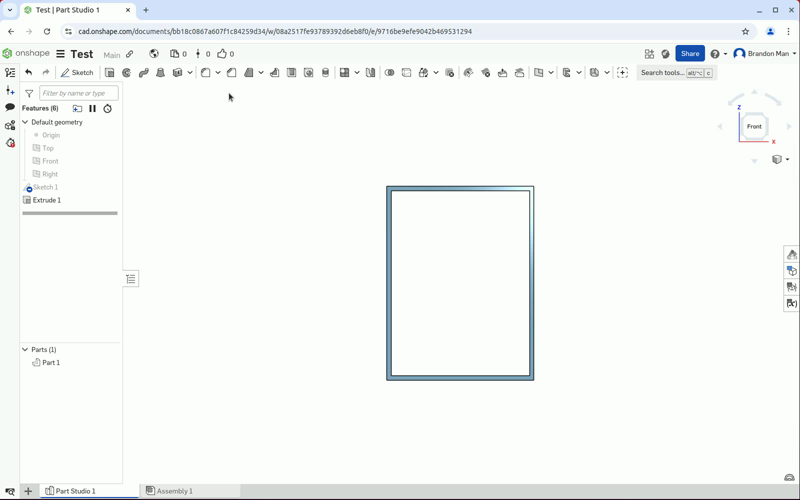
mouse_move(73, 352)
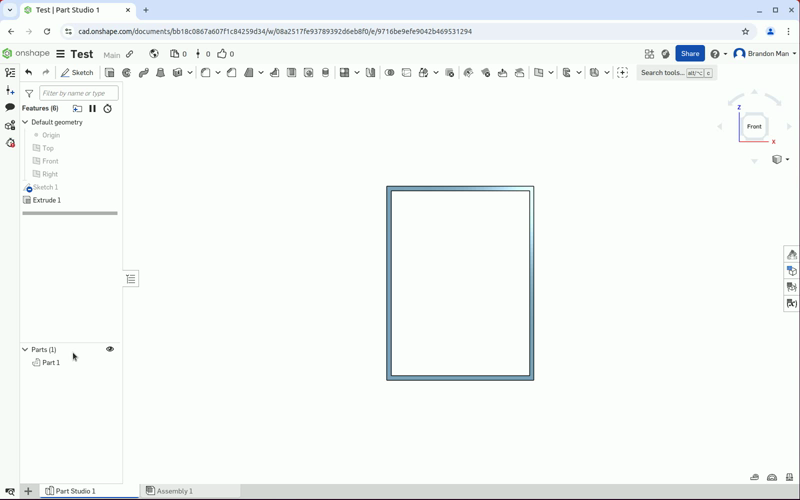
key(y)
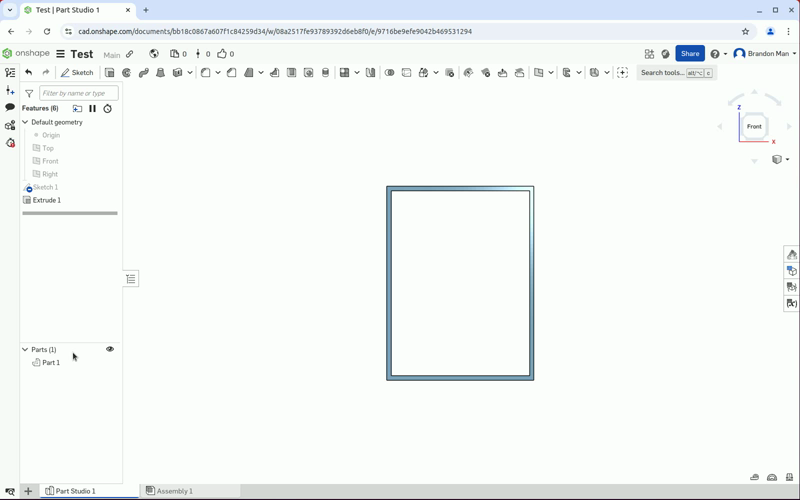
key(shift+p)
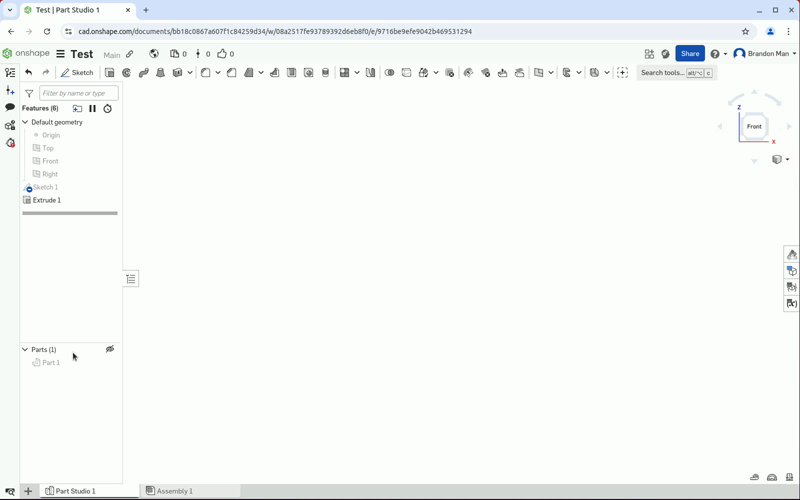
key(space)
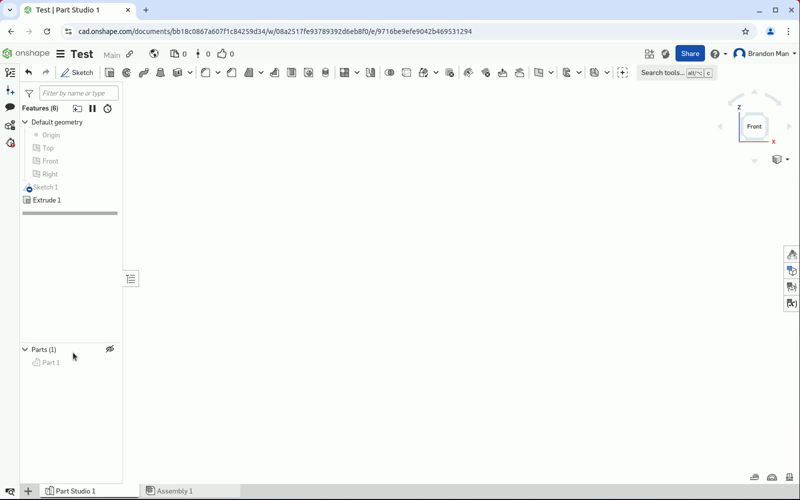
key_down(shift)
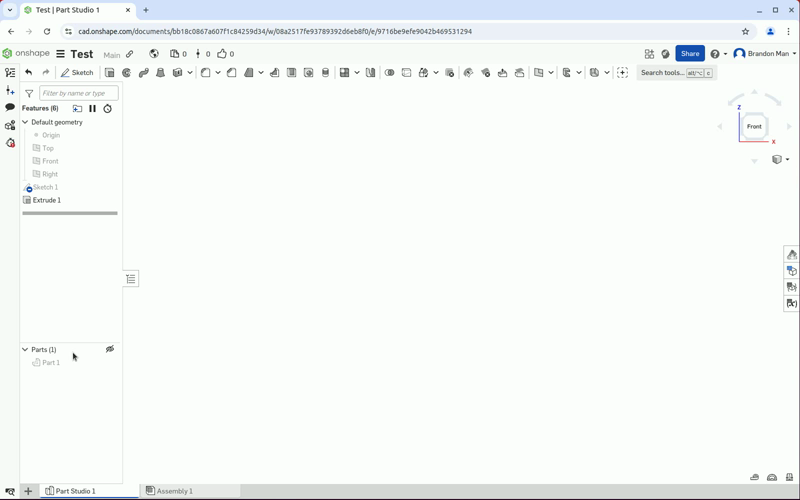
key(down)
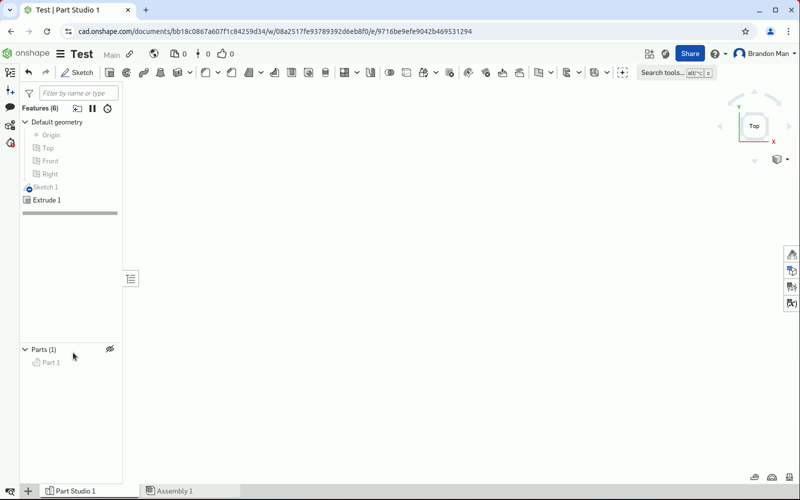
key_up(shift)
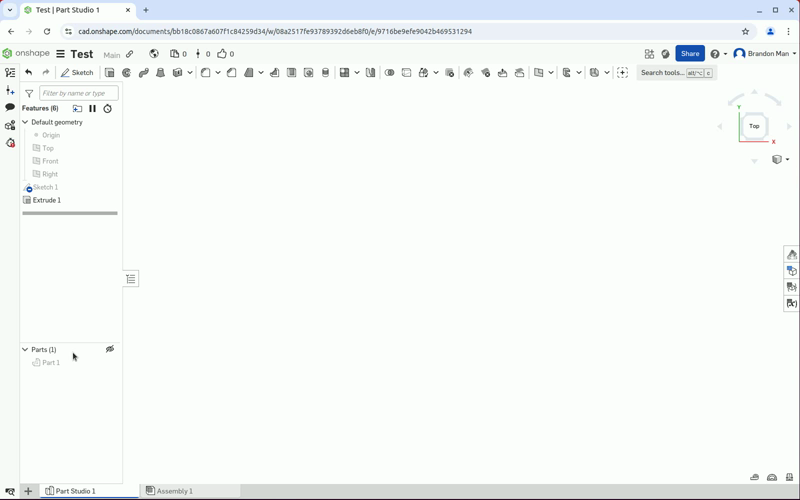
mouse_move(73, 352)
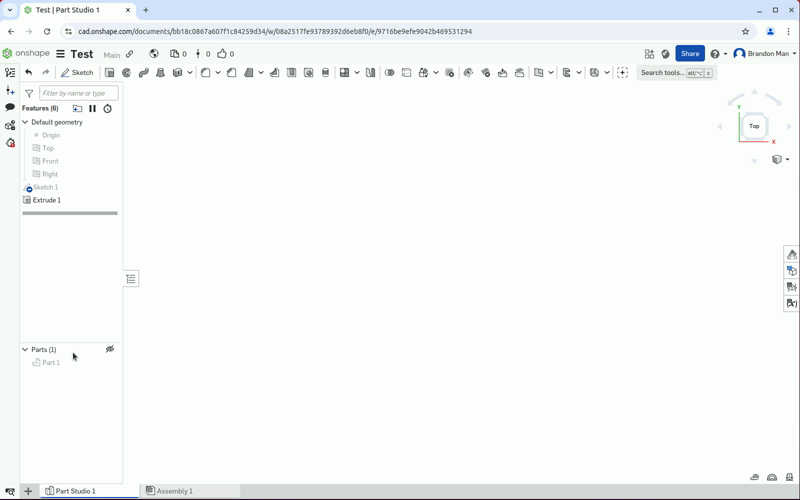
key(shift+y)
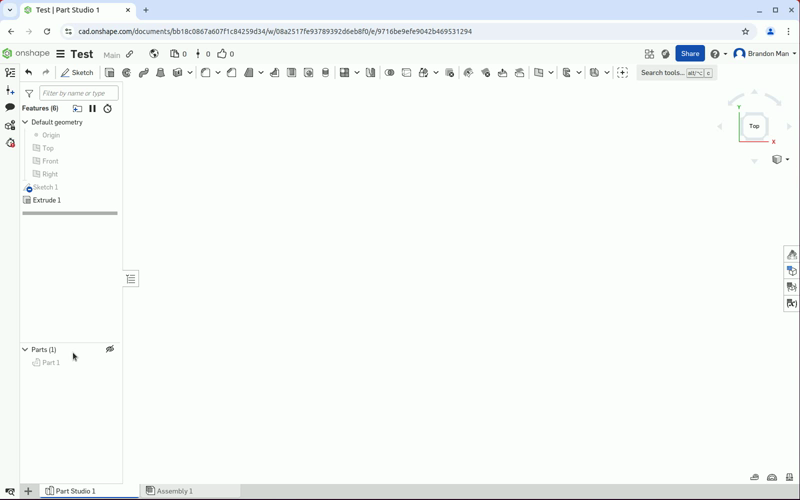
key(shift+s)
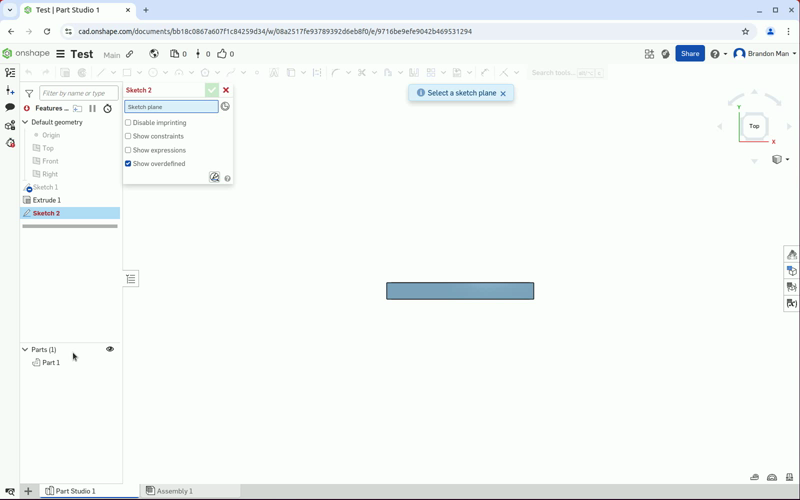
mouse_move(73, 150)
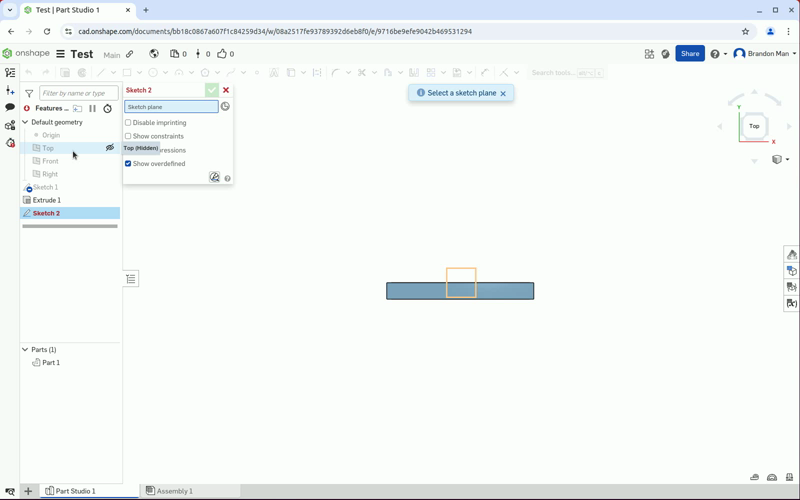
click(73, 150)
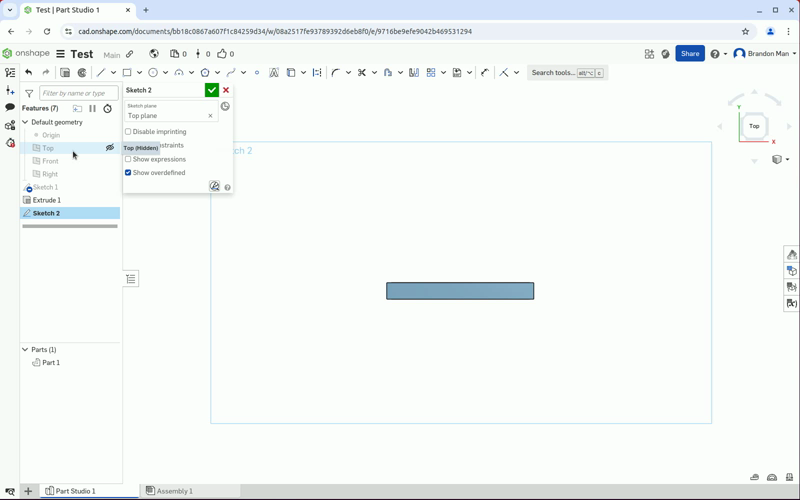
mouse_move(73, 352)
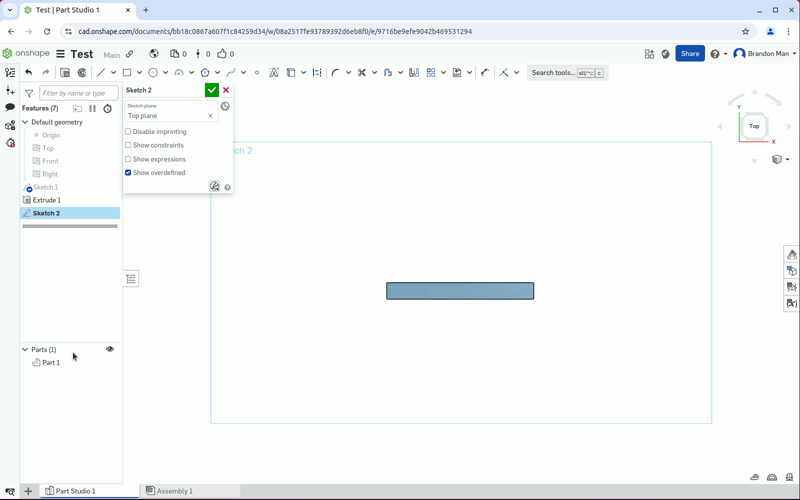
key(y)
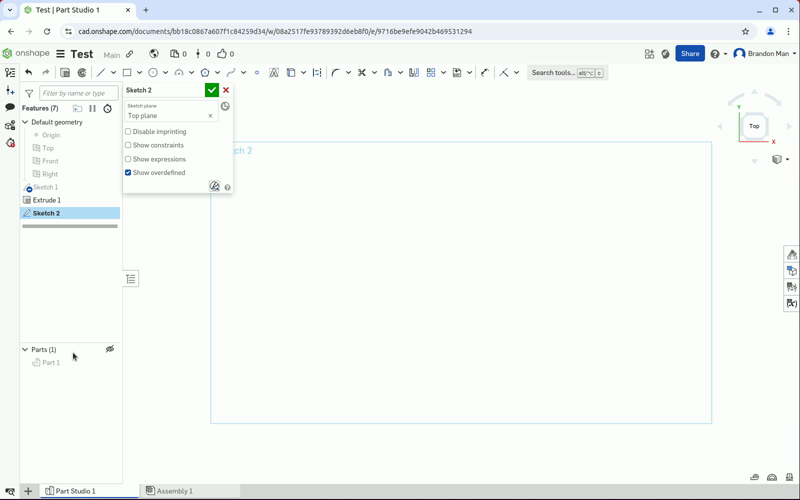
key(l)
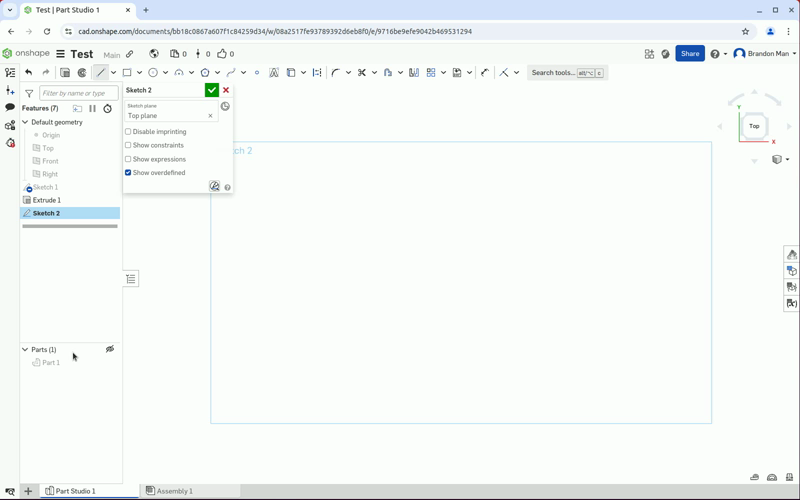
key_down(shift)
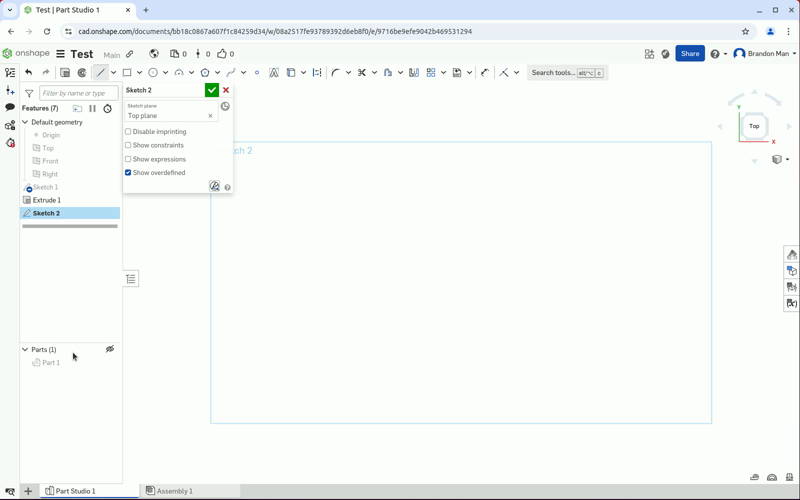
mouse_move(390, 299)
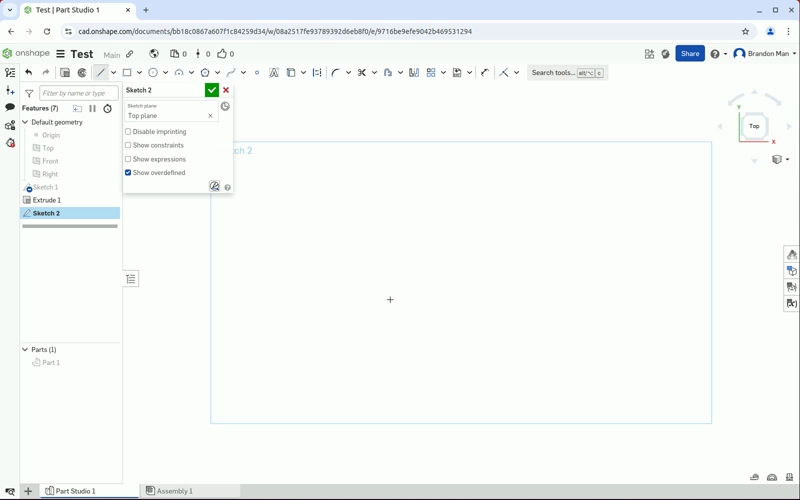
click(390, 299)
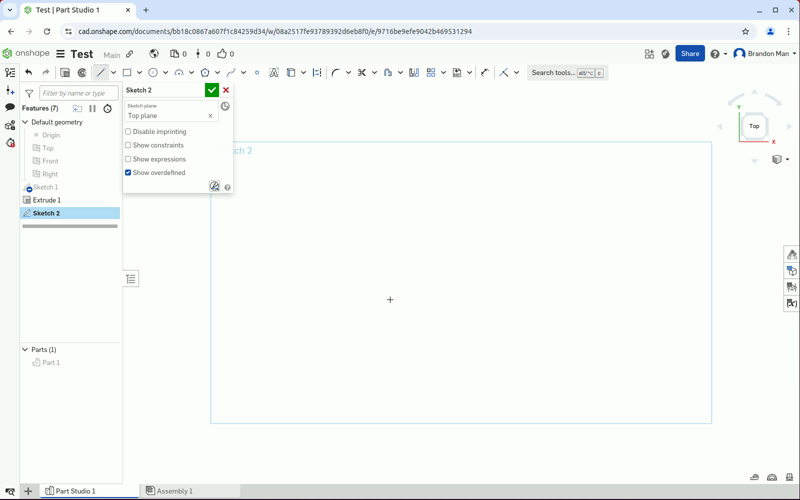
key_up(shift)
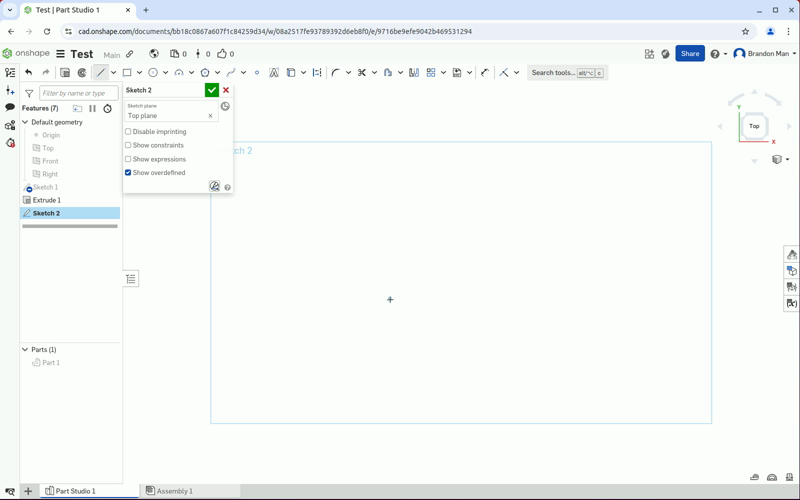
key_down(shift)
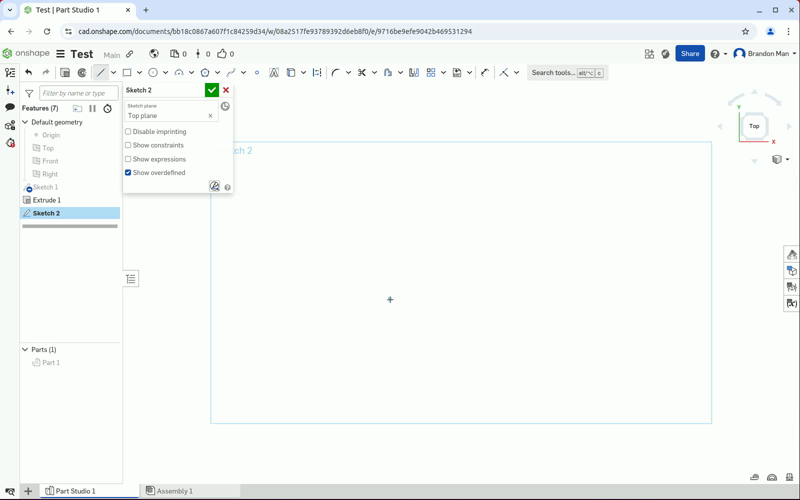
mouse_move(530, 299)
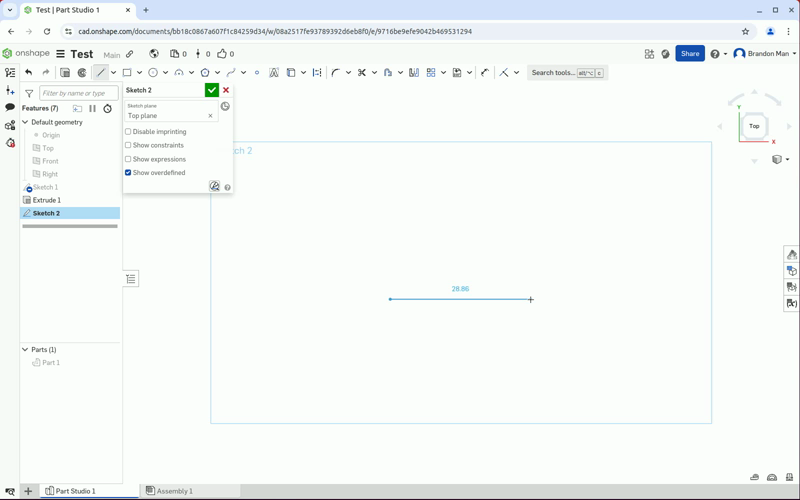
click(530, 299)
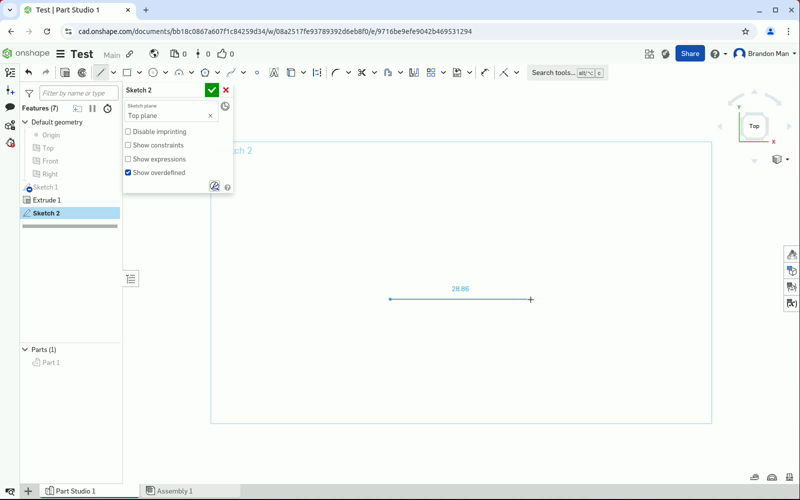
key_up(shift)
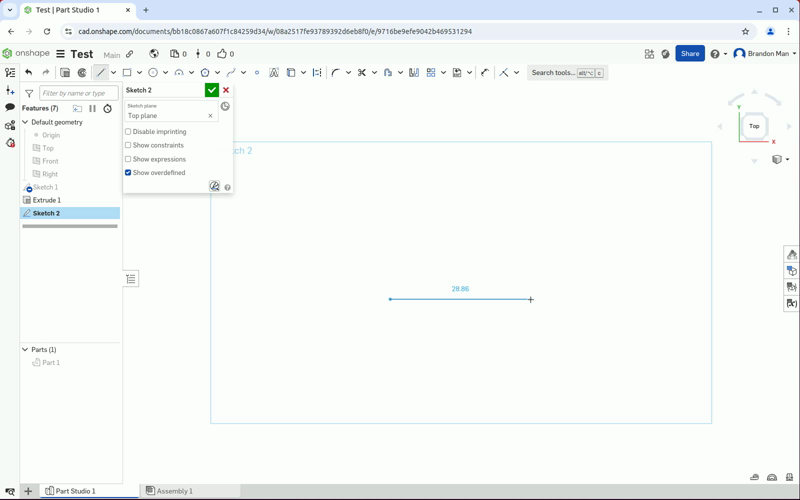
key_down(shift)
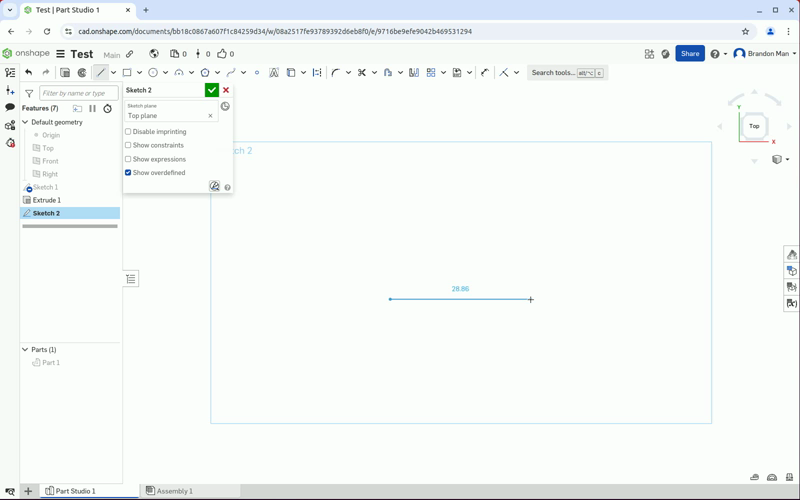
mouse_move(560, 299)
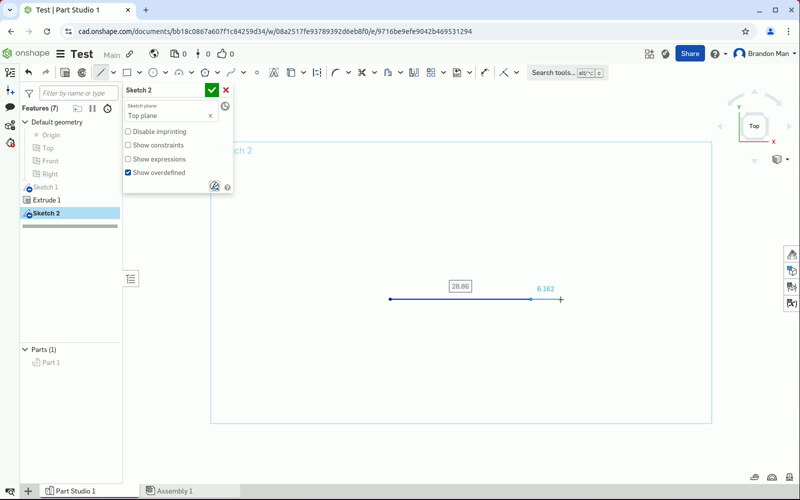
mouse_move(530, 282)
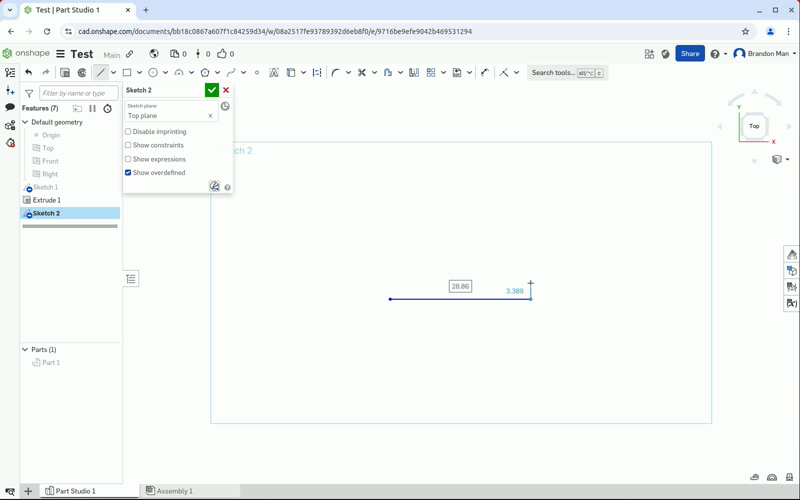
click(530, 282)
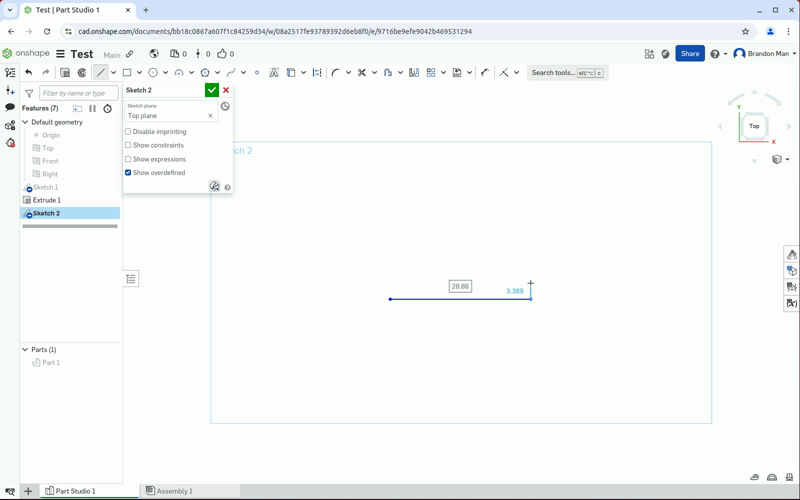
key_up(shift)
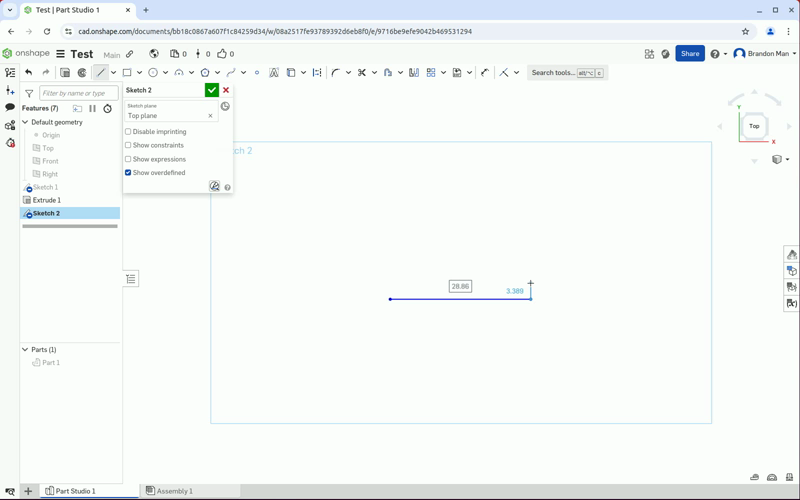
key_down(shift)
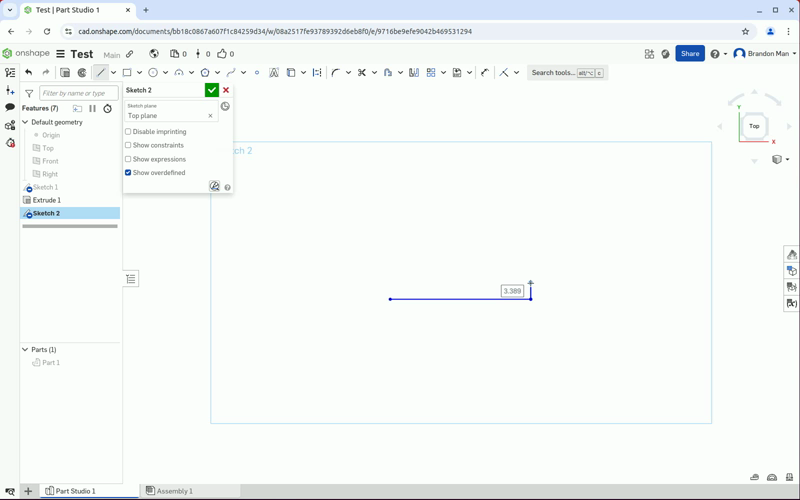
mouse_move(390, 282)
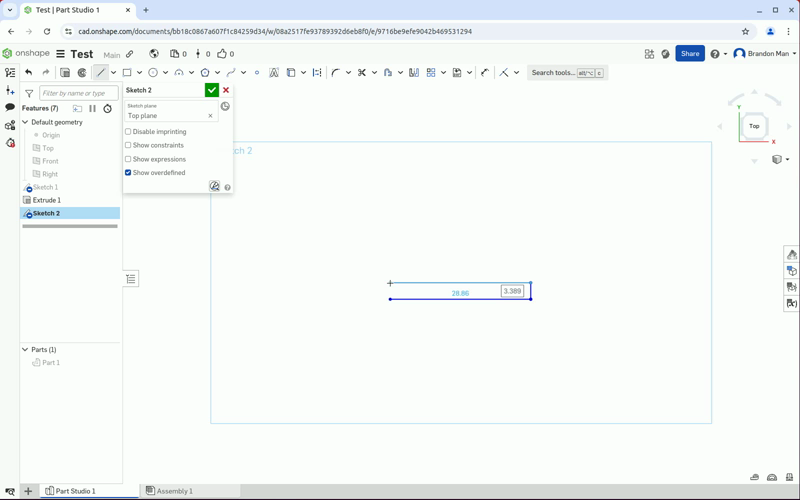
click(390, 282)
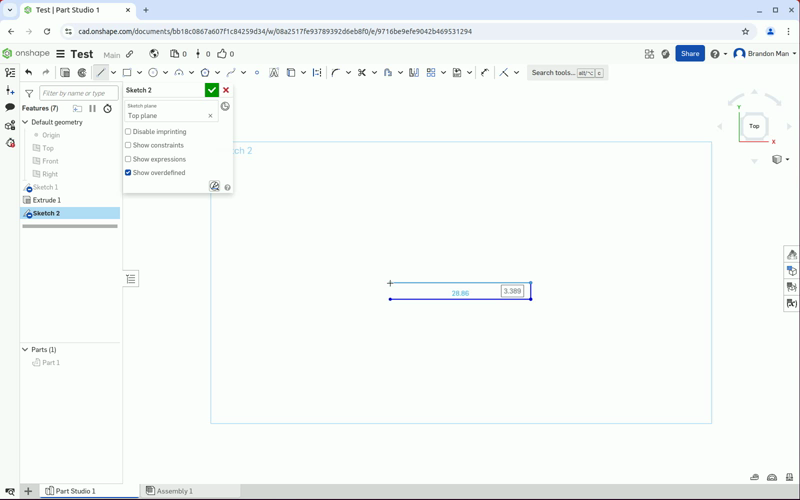
key_up(shift)
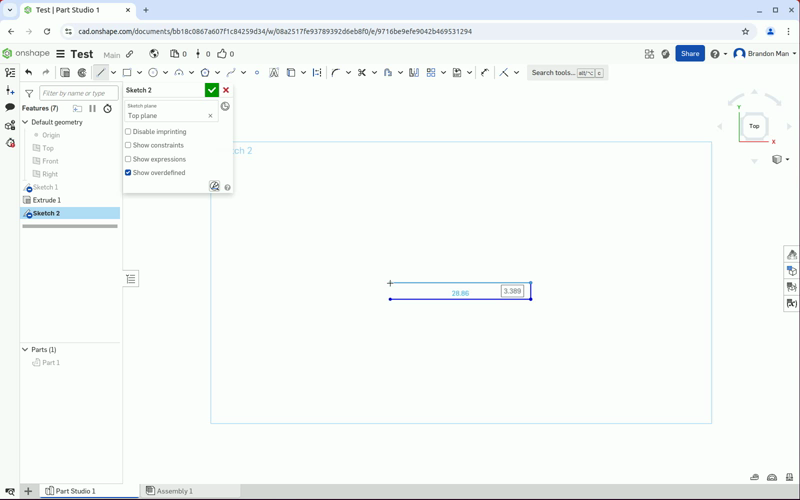
mouse_move(420, 282)
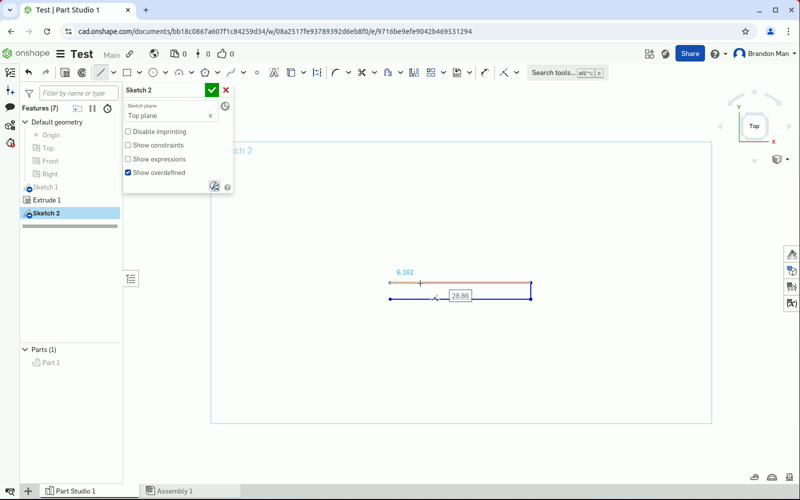
key_down(shift)
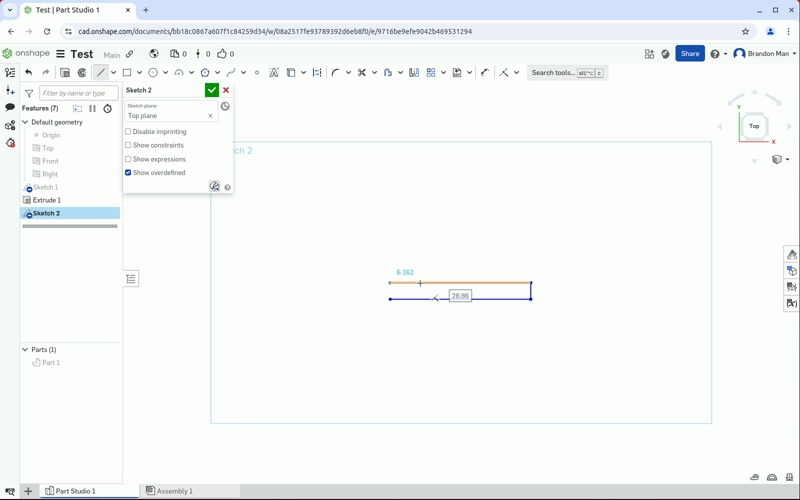
mouse_move(390, 299)
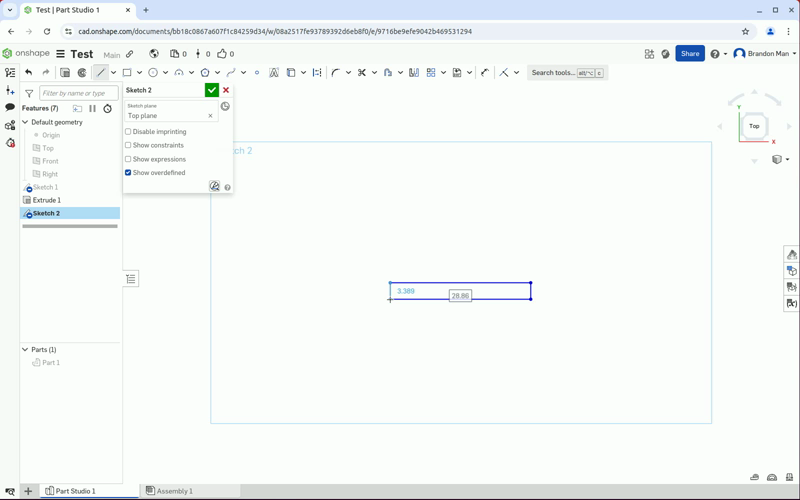
key_up(shift)
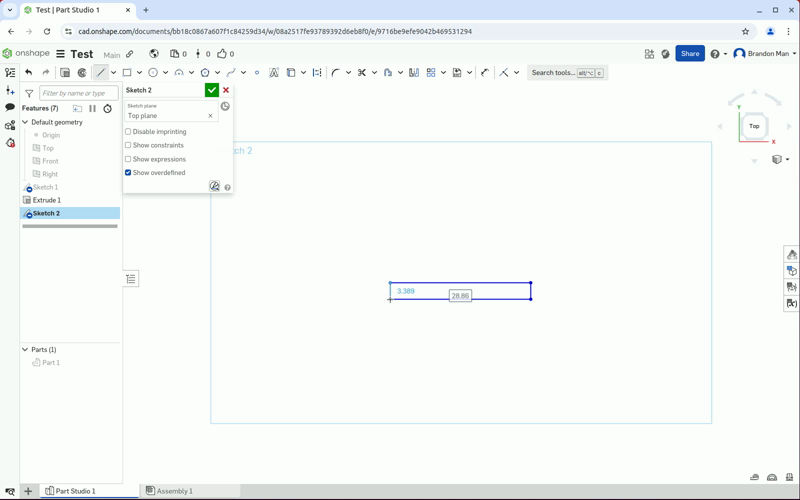
click(390, 299)
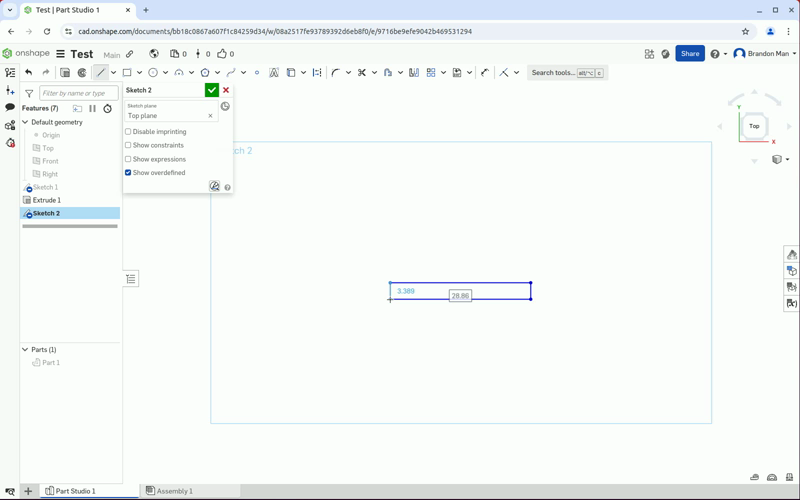
key(esc)
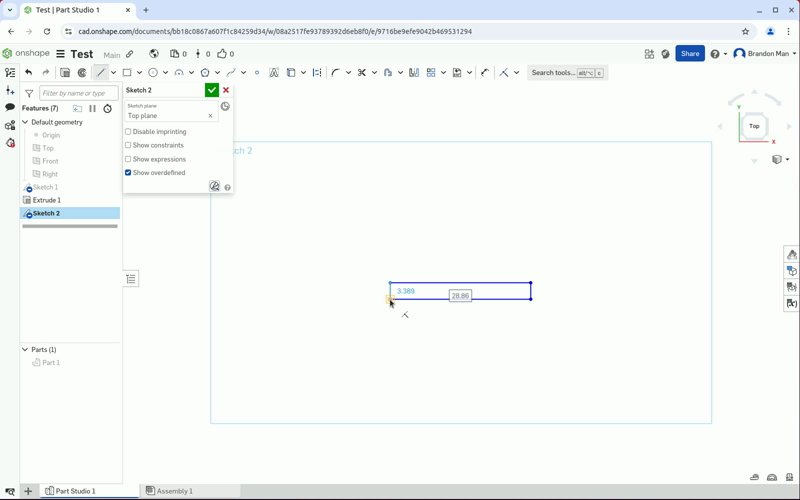
mouse_move(509, 289)
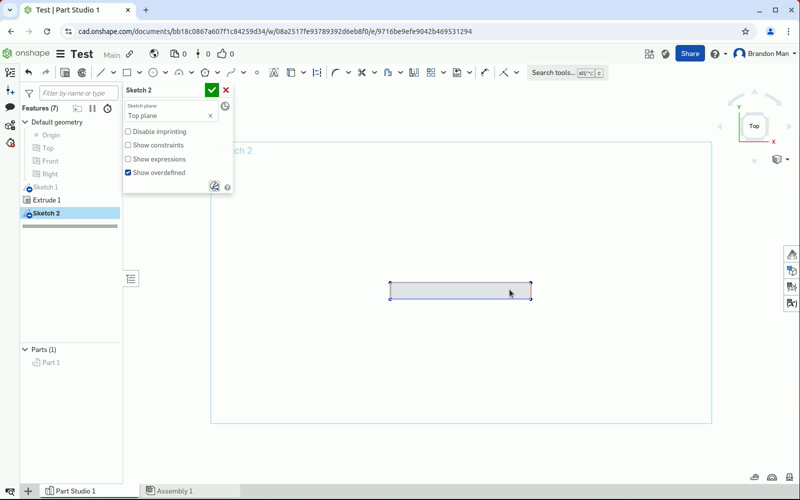
click(509, 289)
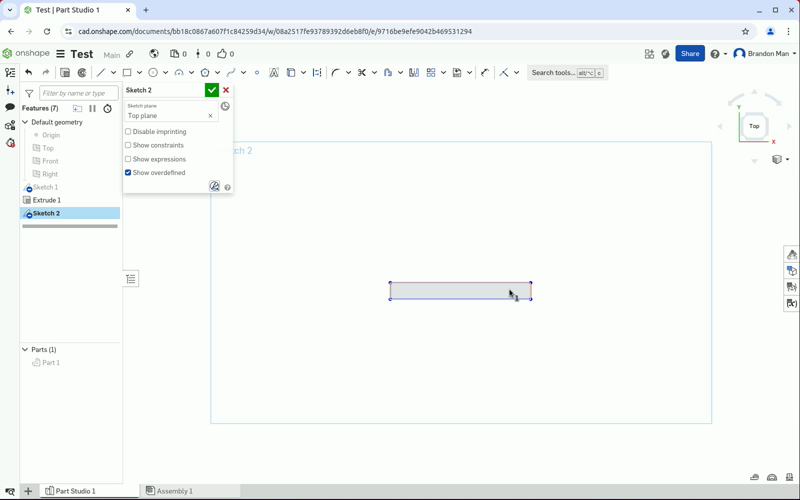
mouse_move(73, 352)
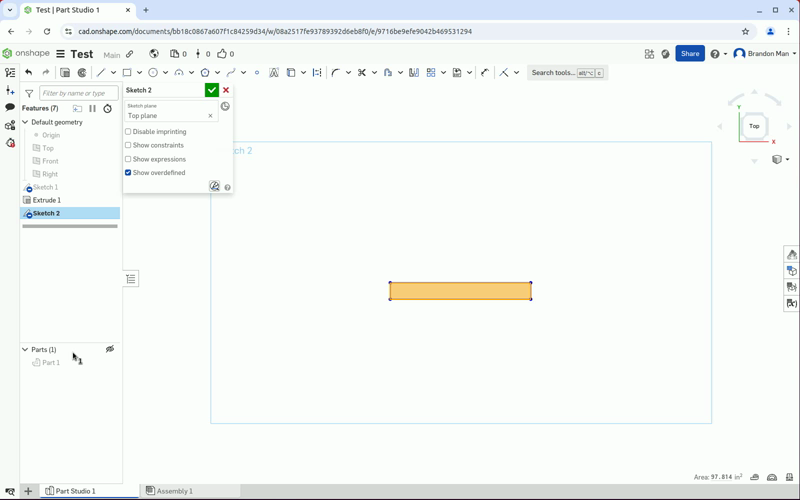
key(shift+y)
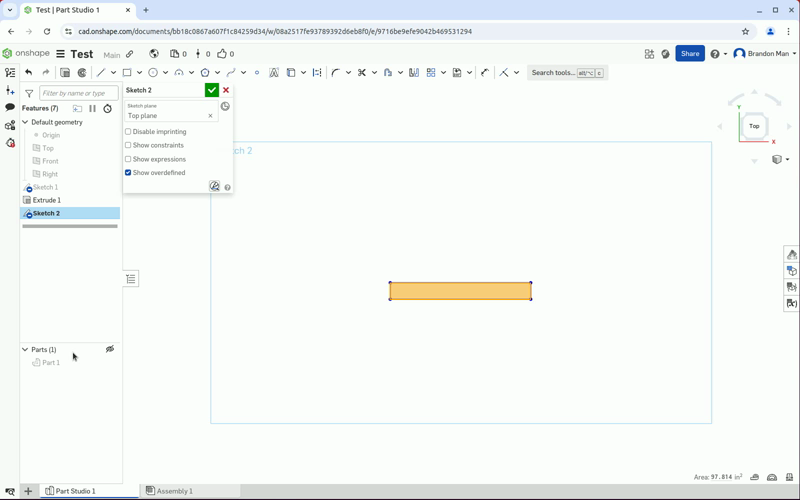
key(shift+e)
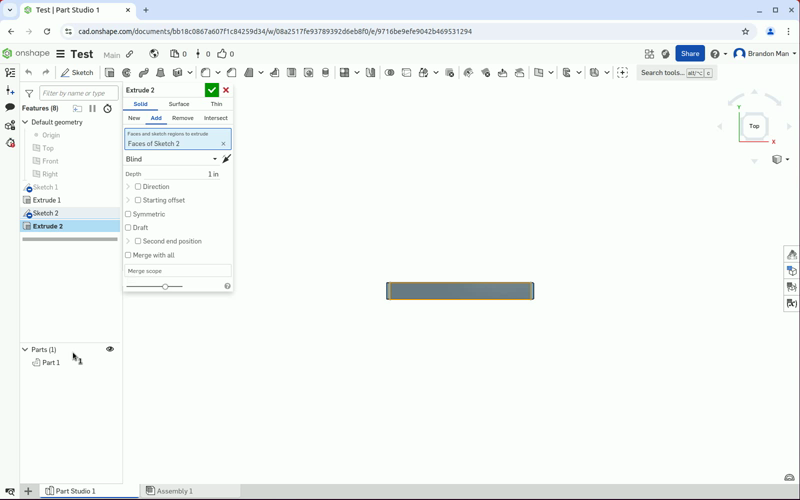
mouse_move(143, 106)
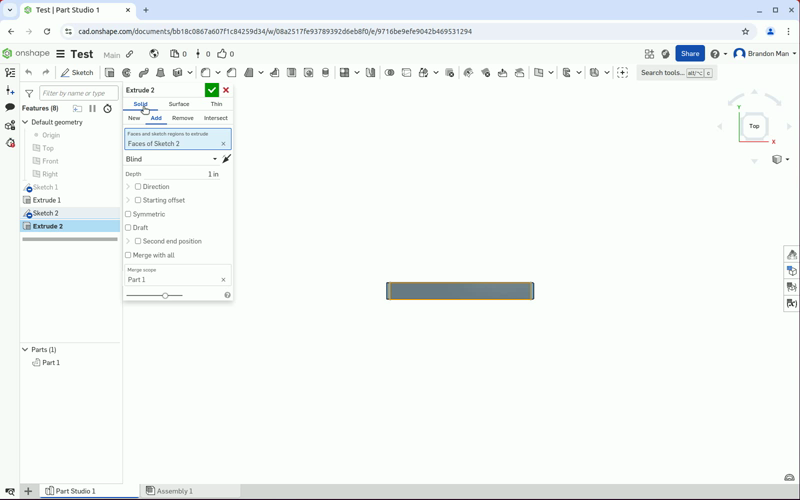
click(143, 106)
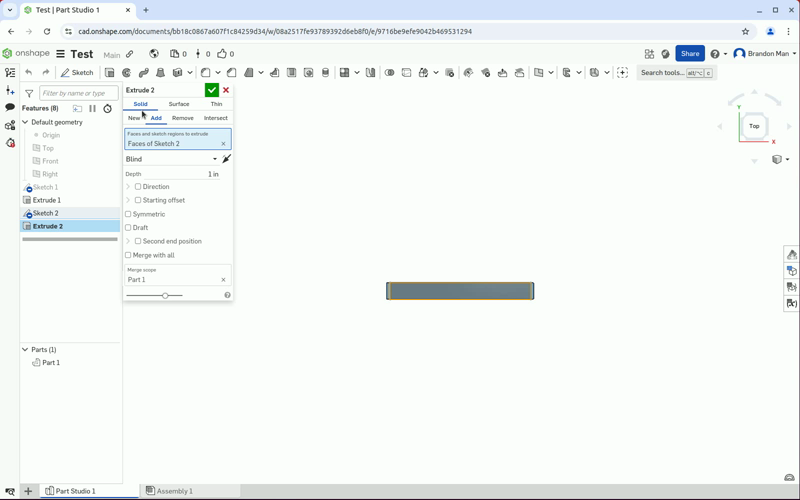
mouse_move(137, 120)
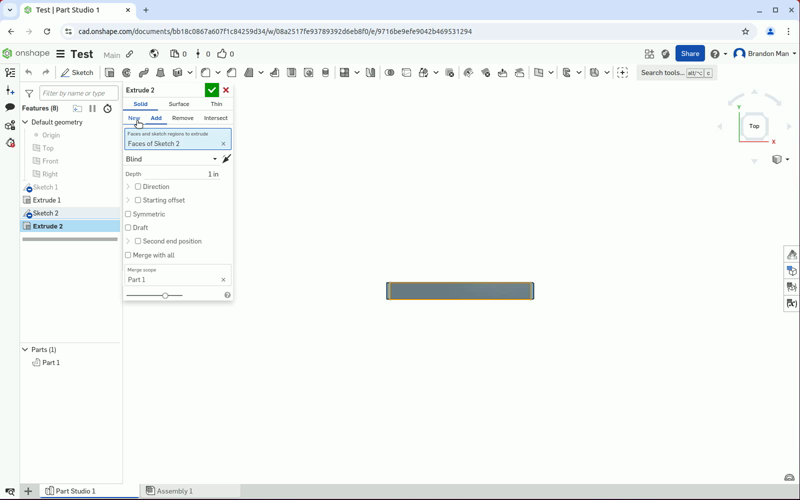
click(137, 120)
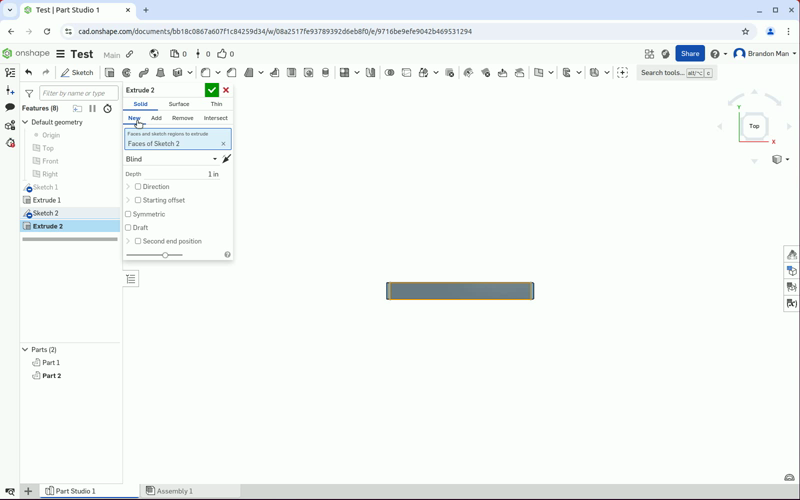
key(tab, 4)
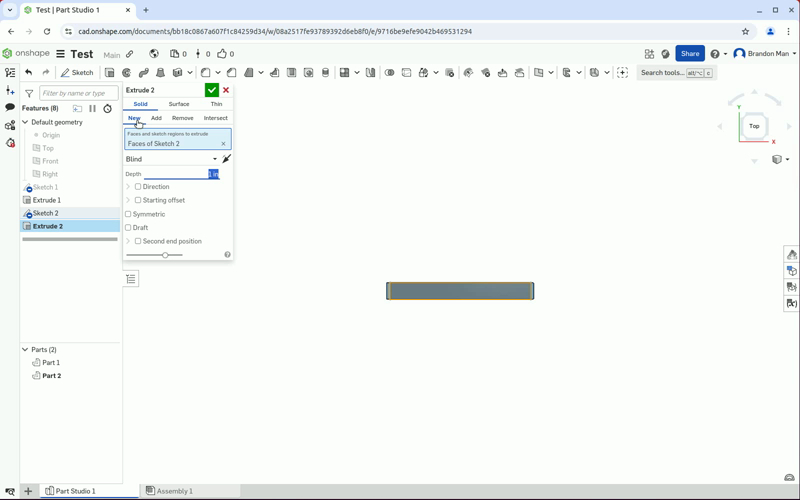
text(0.962)
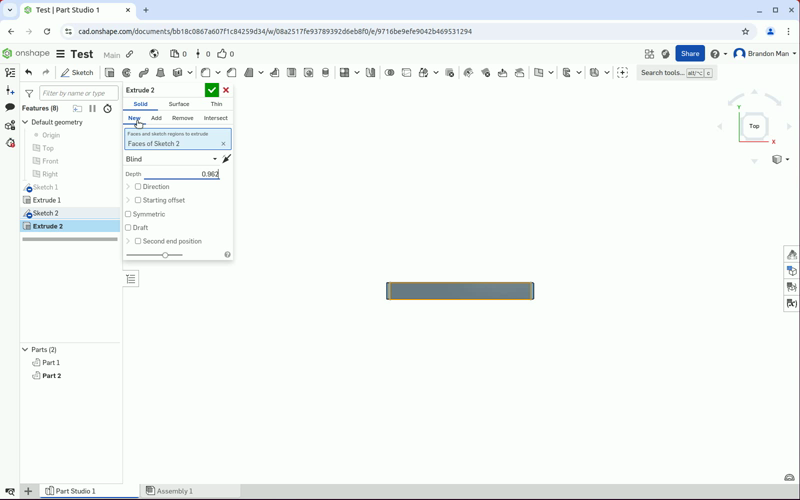
key(tab, 3)
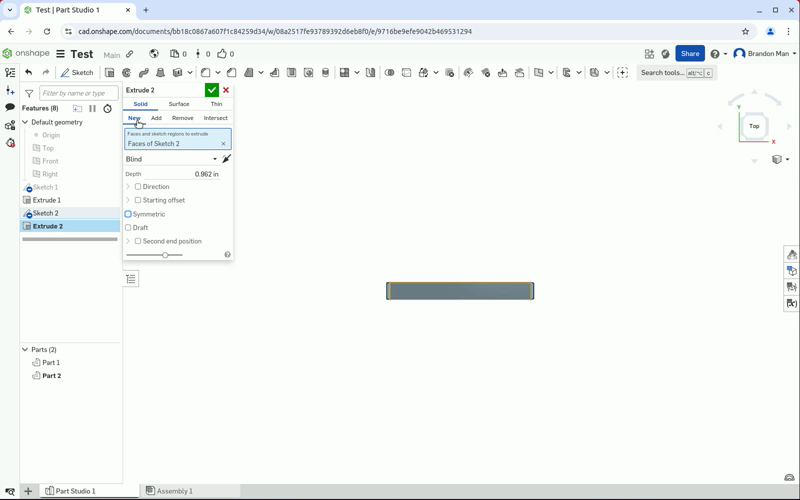
key(space)
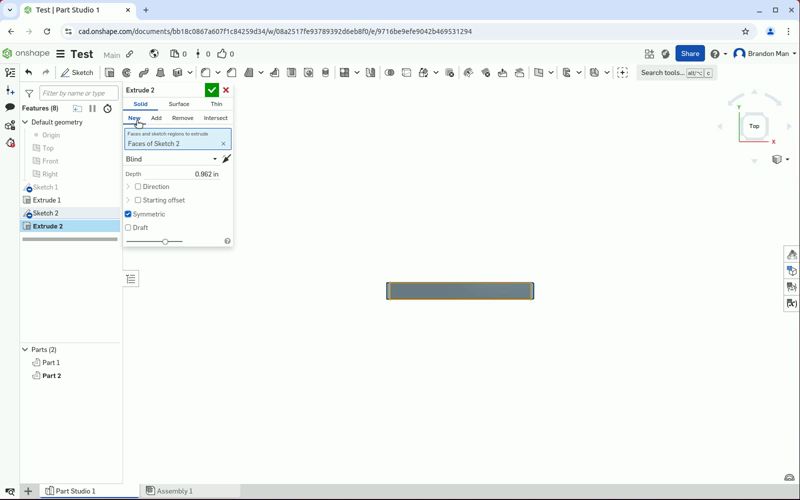
key(enter)
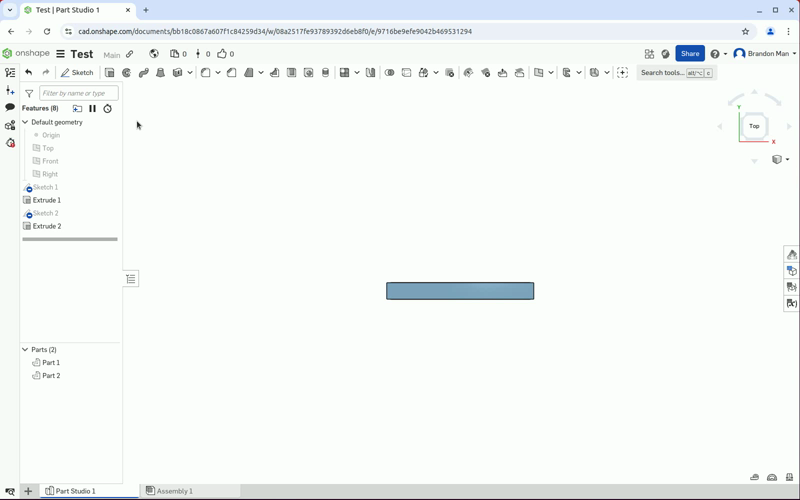
key(shift+h)
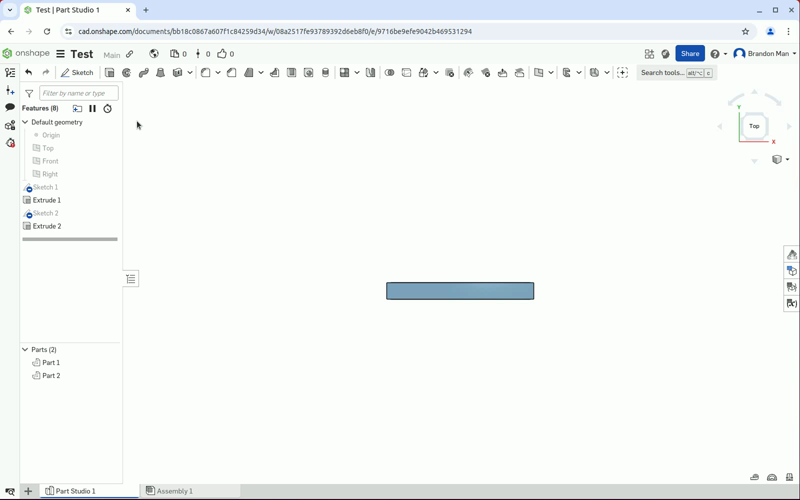
key(shift+h)
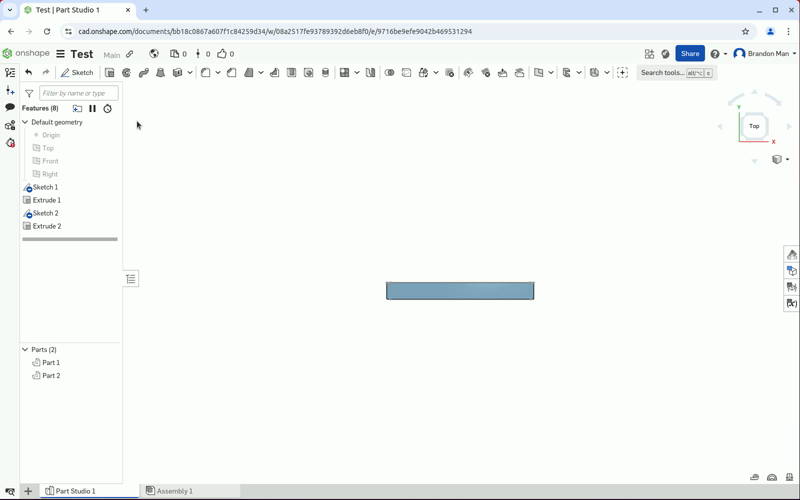
key(shift+7)
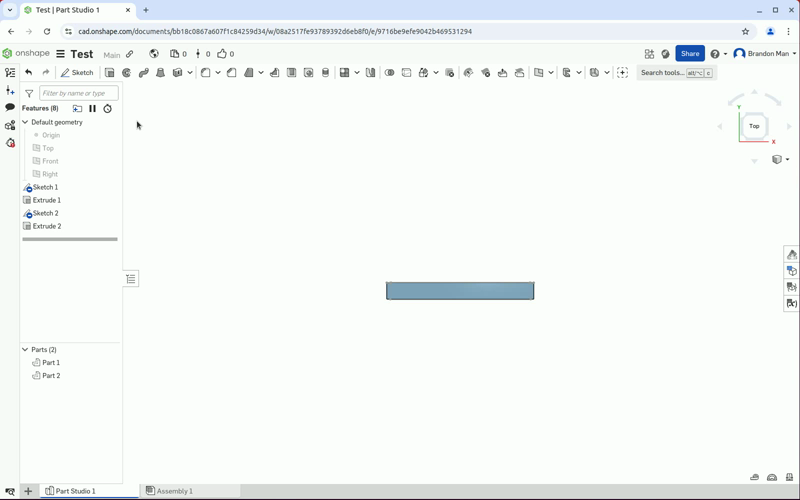
key(up, 3)
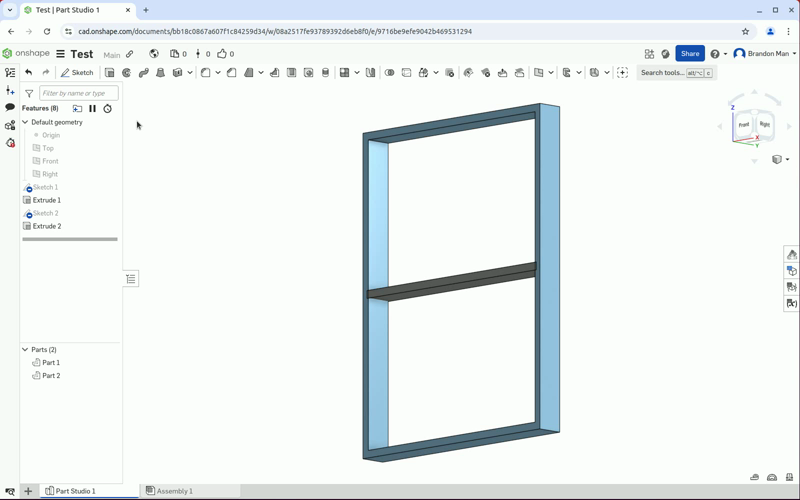
key(left, 3)
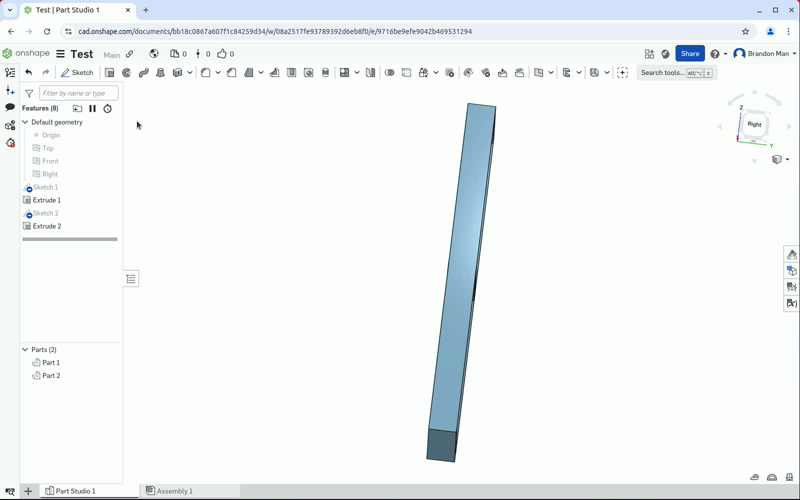
key(right, 3)
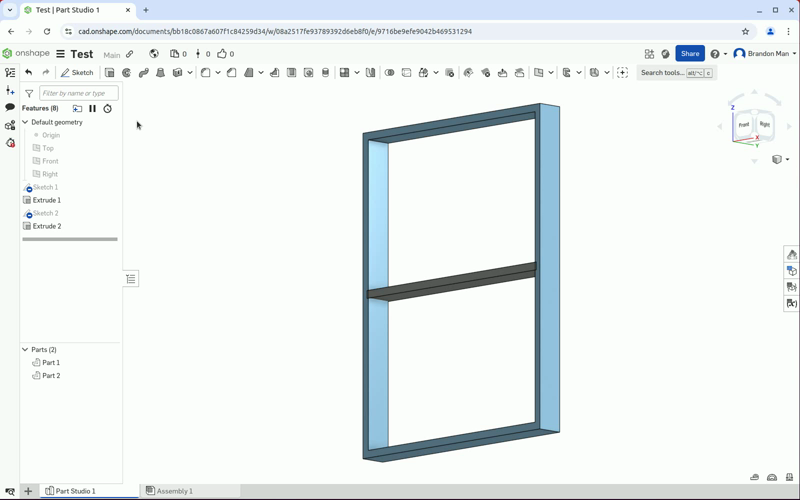
key(down, 3)
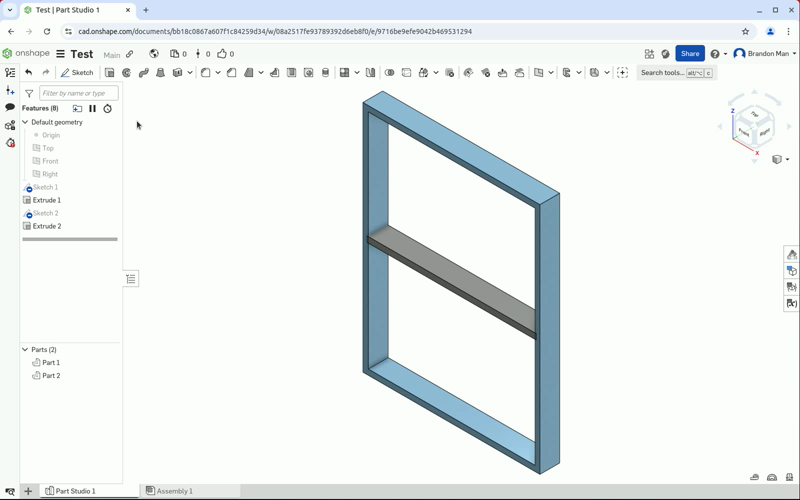
mouse_move(73, 189)
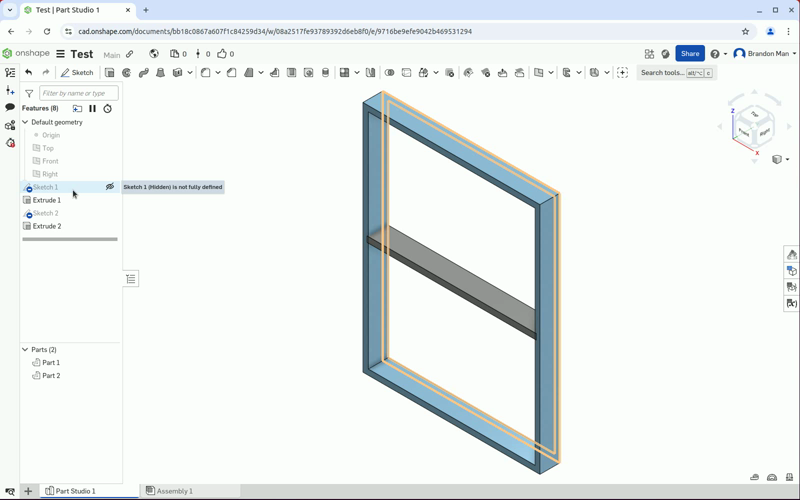
click(73, 189)